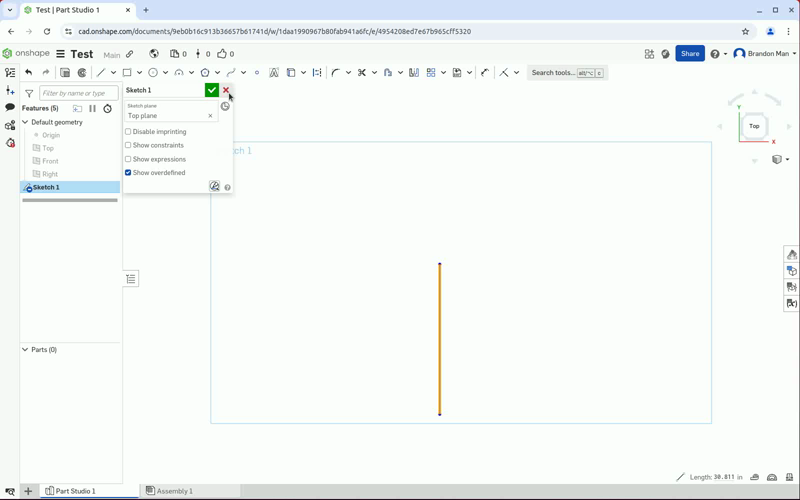
key(shift+h)
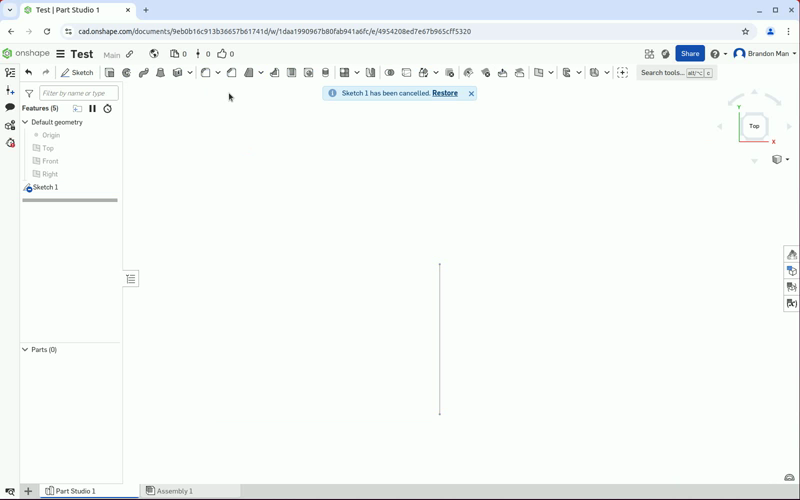
key(shift+s)
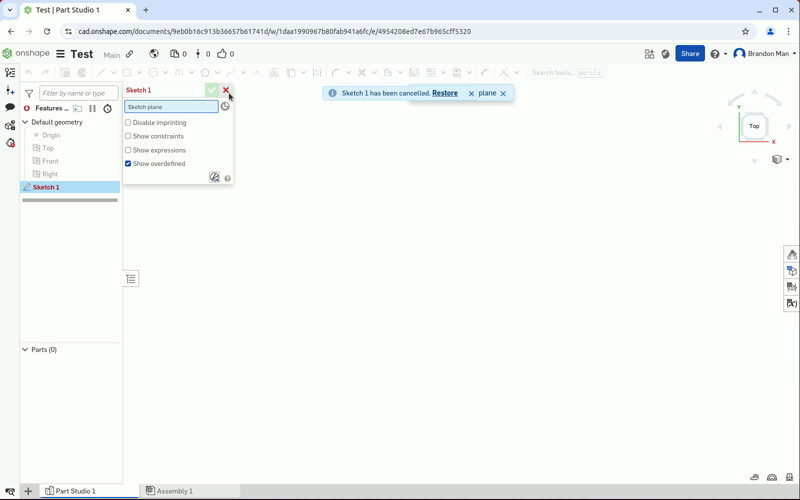
mouse_move(73, 150)
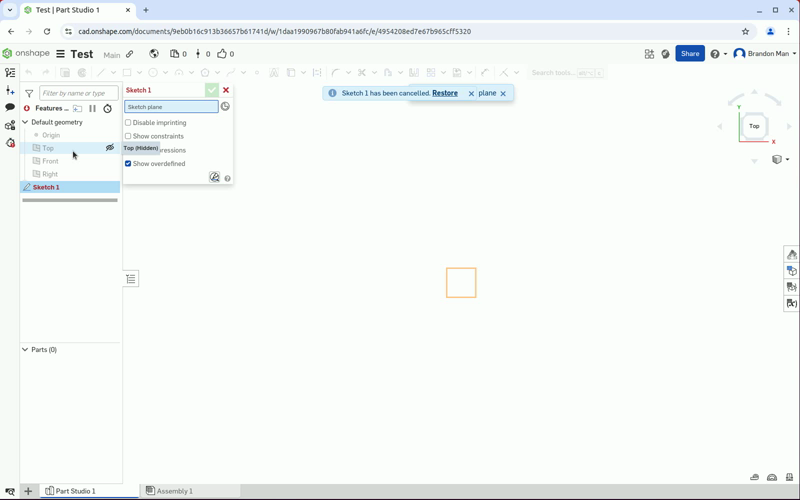
click(73, 150)
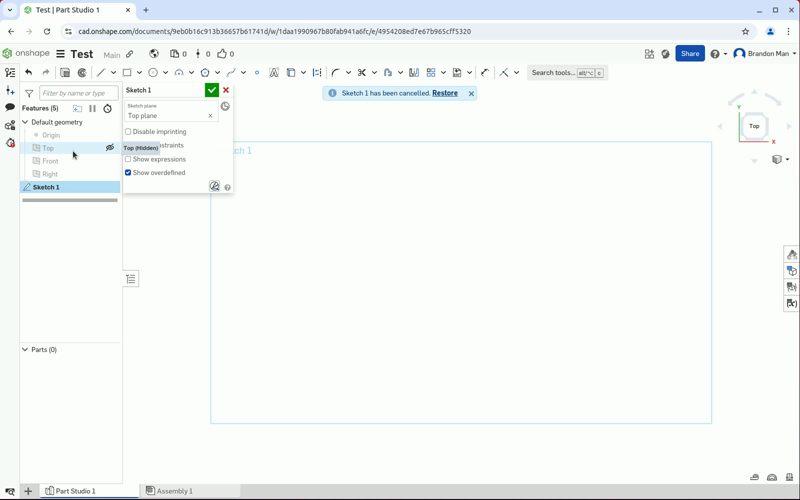
mouse_move(73, 352)
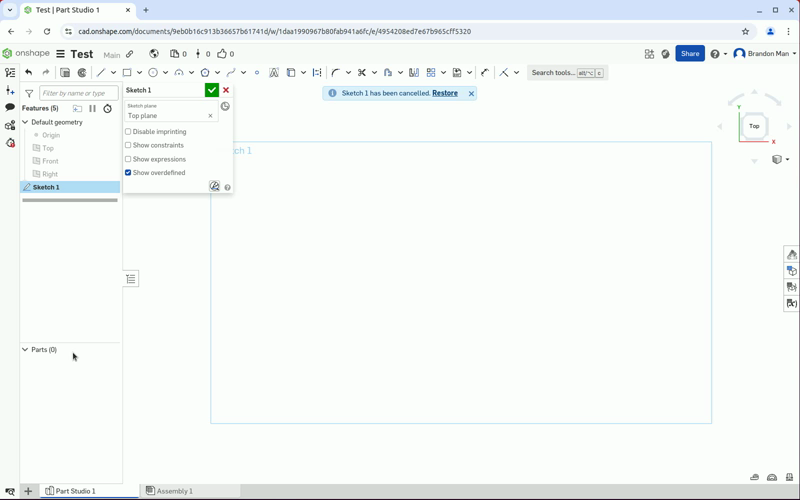
key(y)
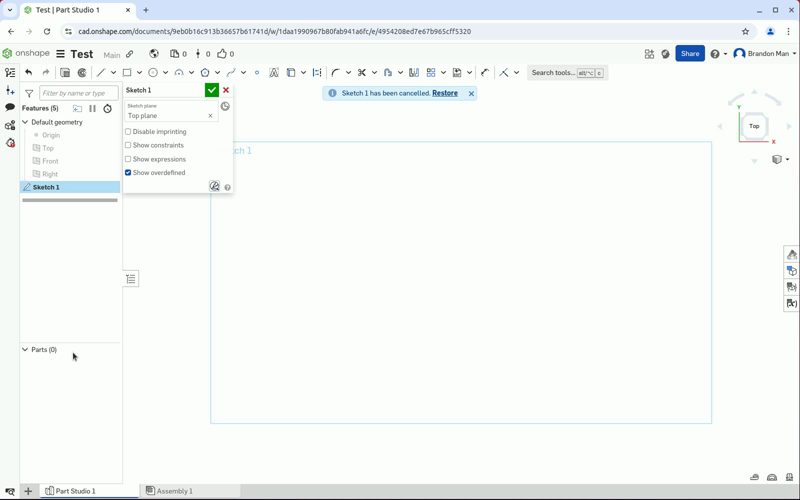
key(l)
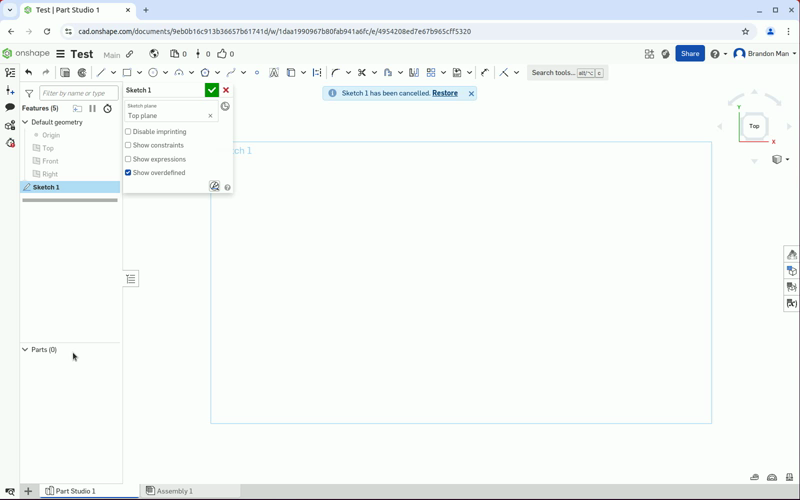
key_down(shift)
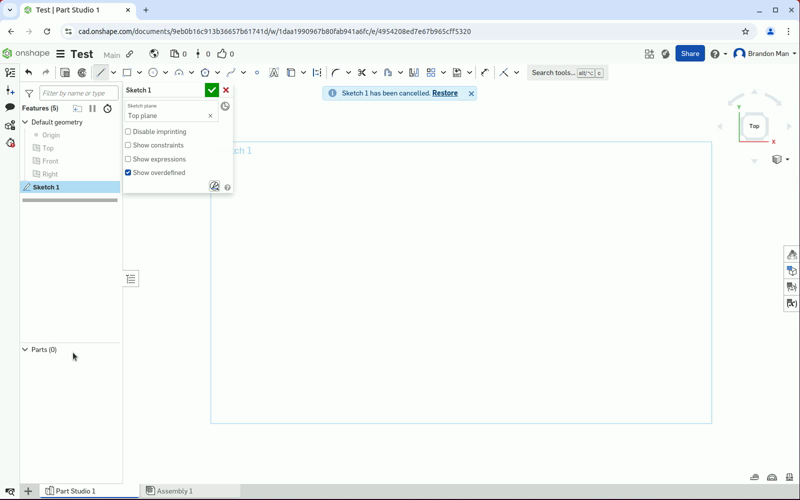
mouse_move(366, 363)
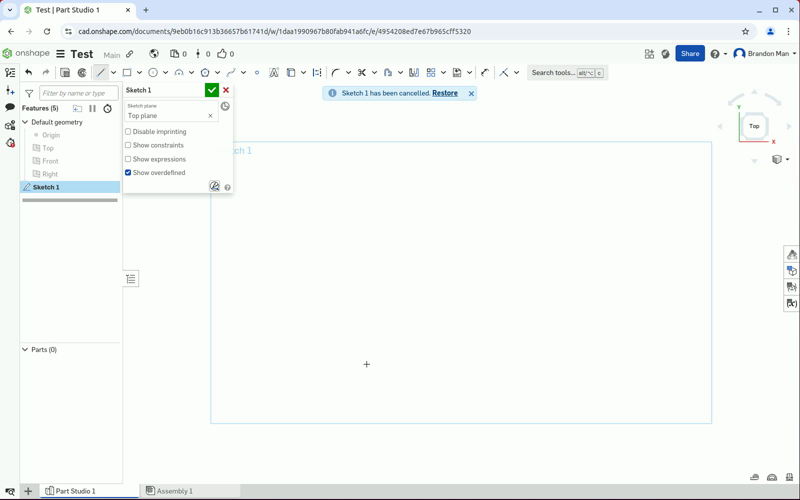
click(366, 363)
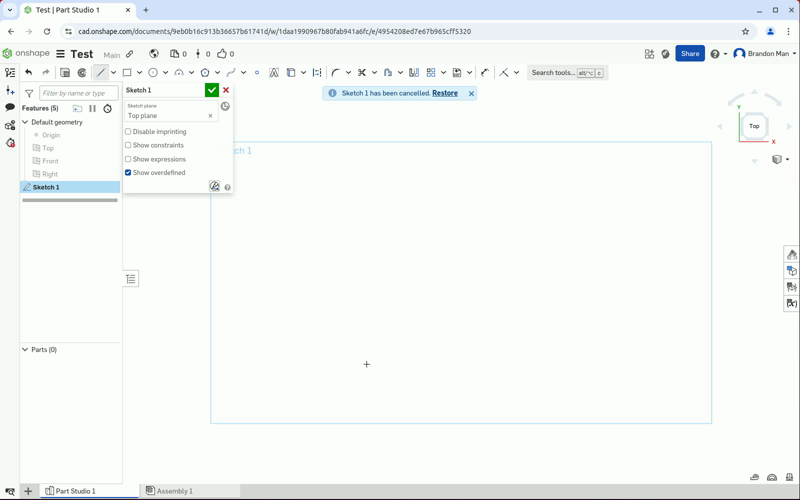
key_up(shift)
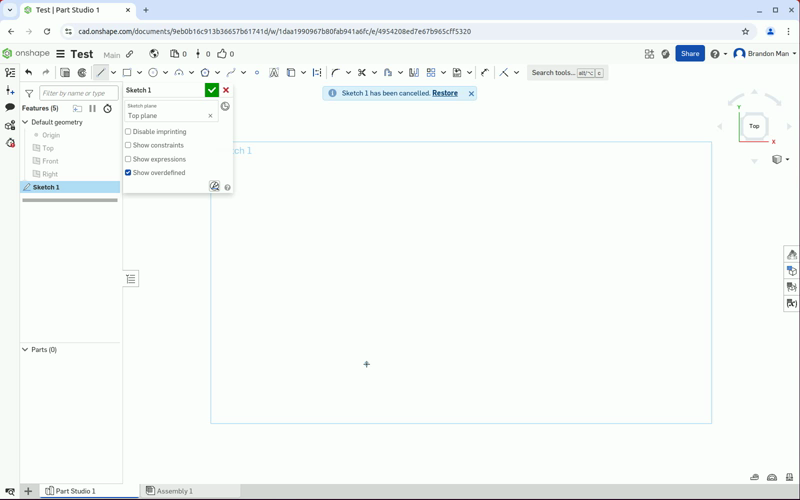
key_down(shift)
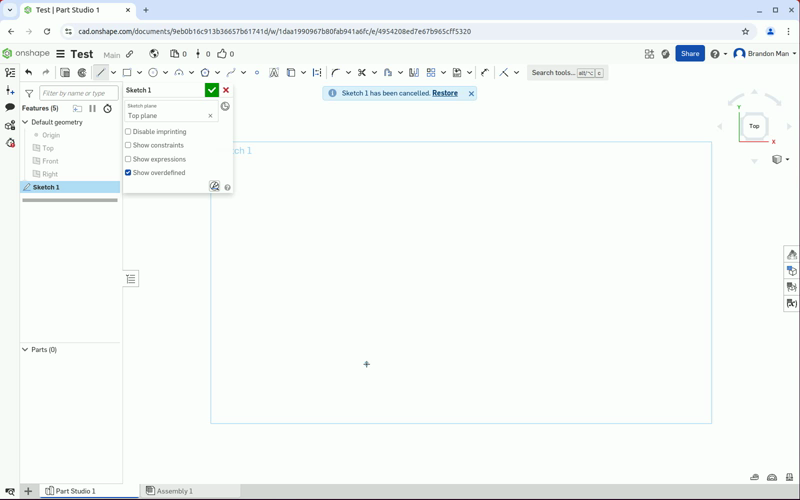
mouse_move(552, 363)
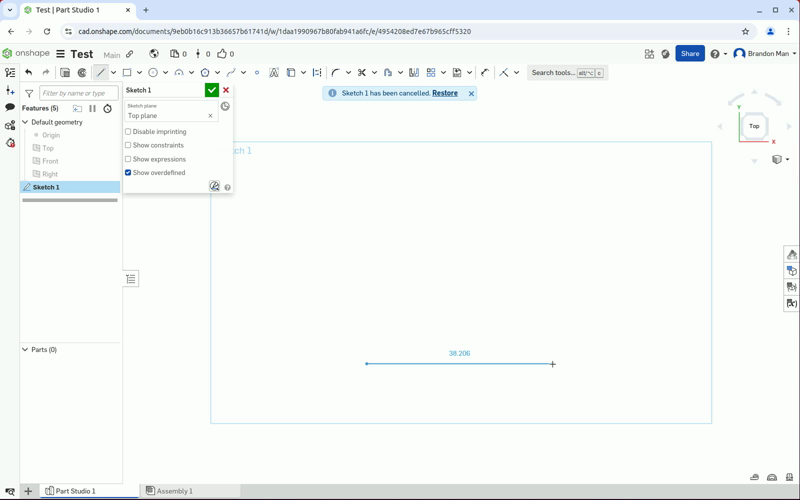
click(552, 363)
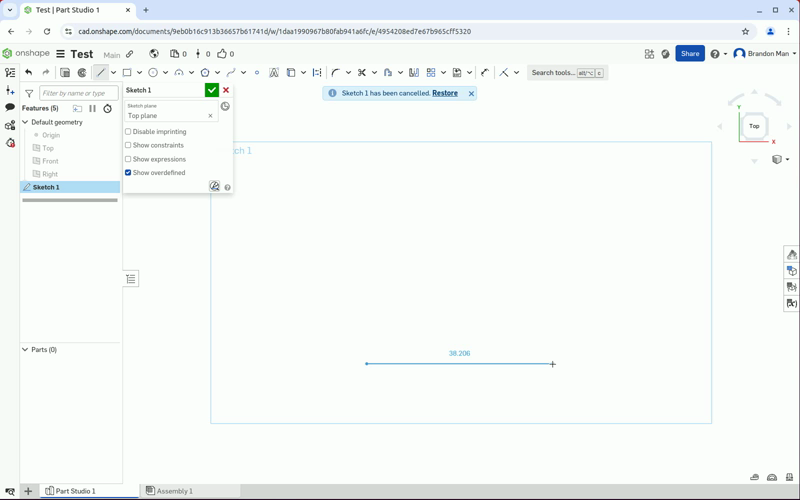
key_up(shift)
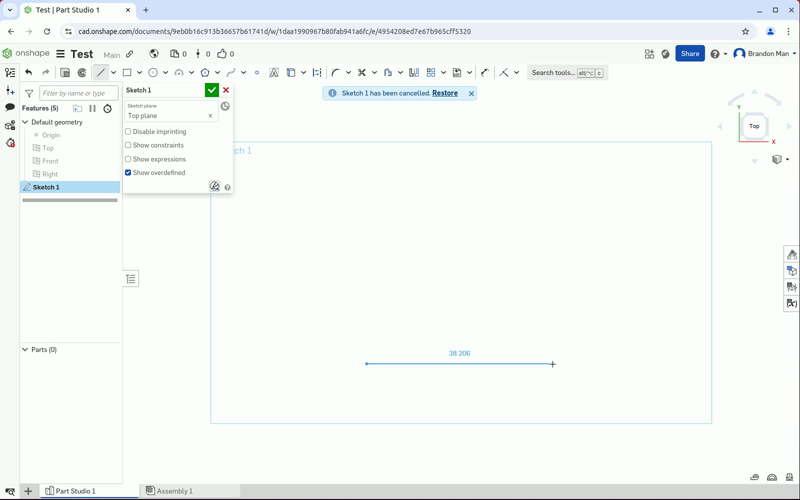
key_down(shift)
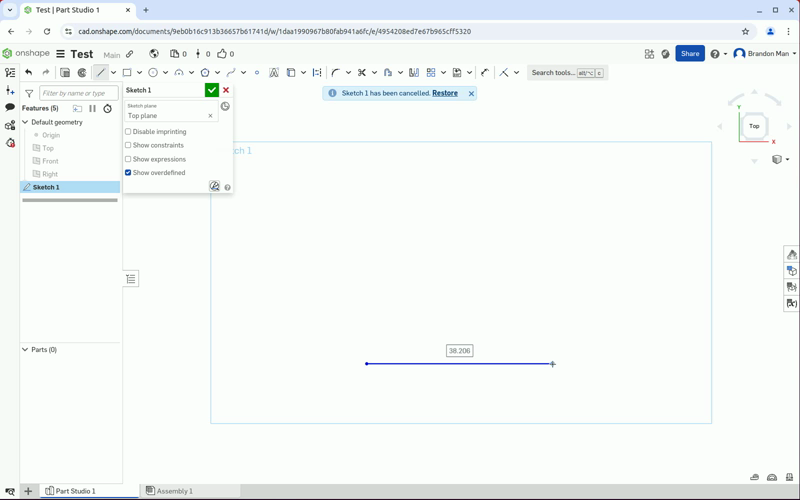
mouse_move(552, 203)
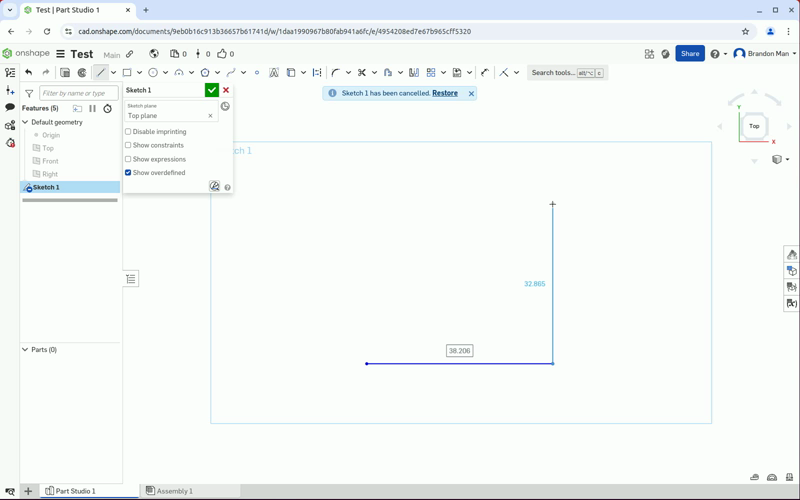
click(552, 203)
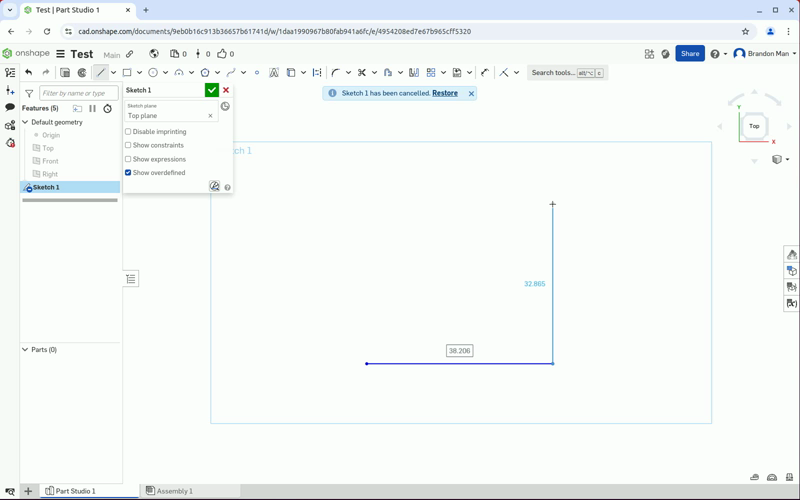
key_up(shift)
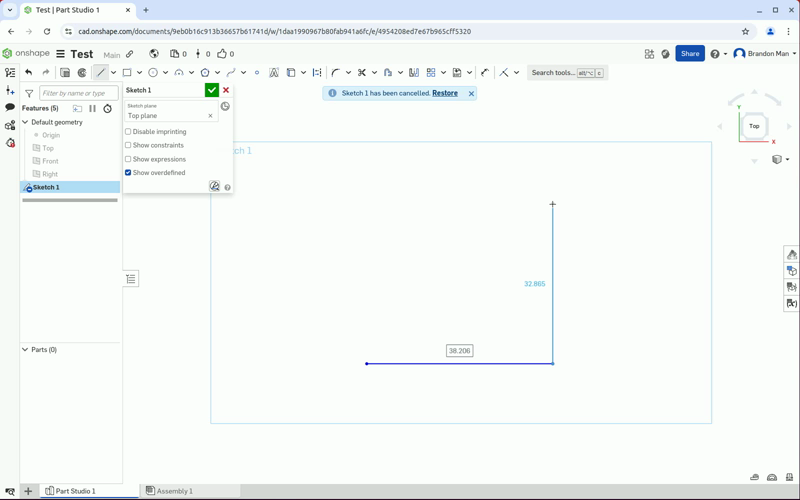
key_down(shift)
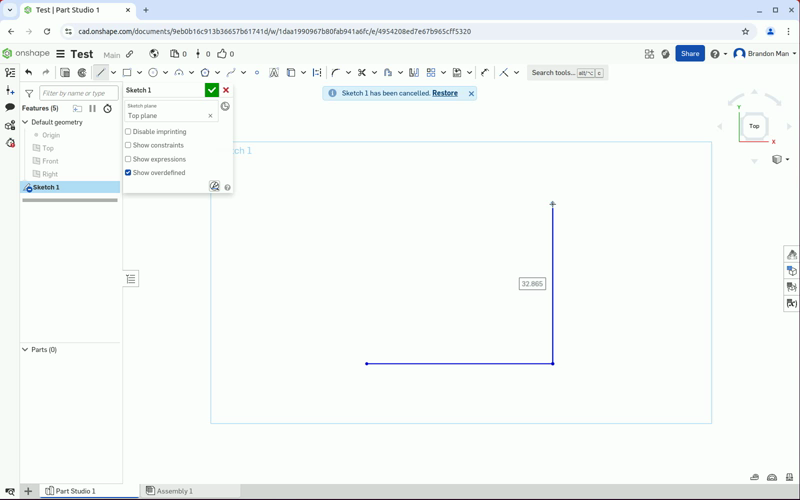
mouse_move(366, 203)
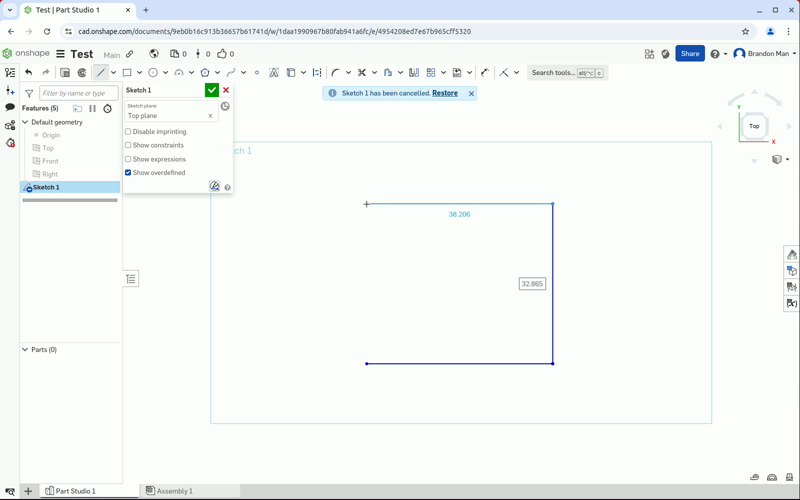
click(366, 203)
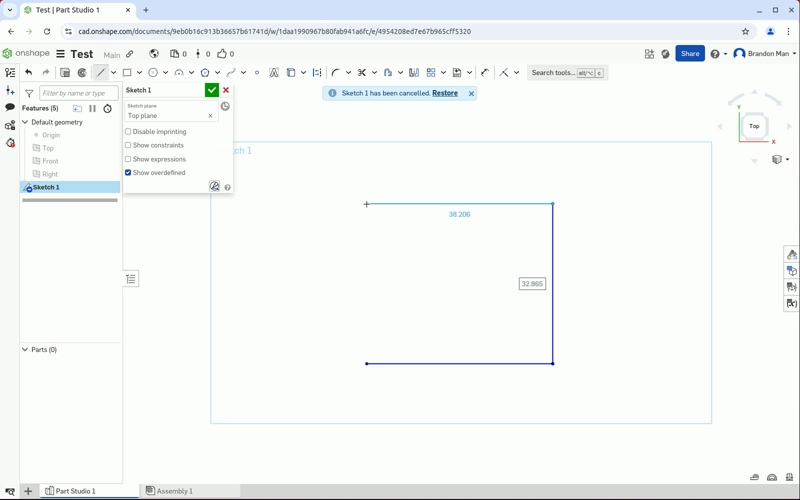
key_up(shift)
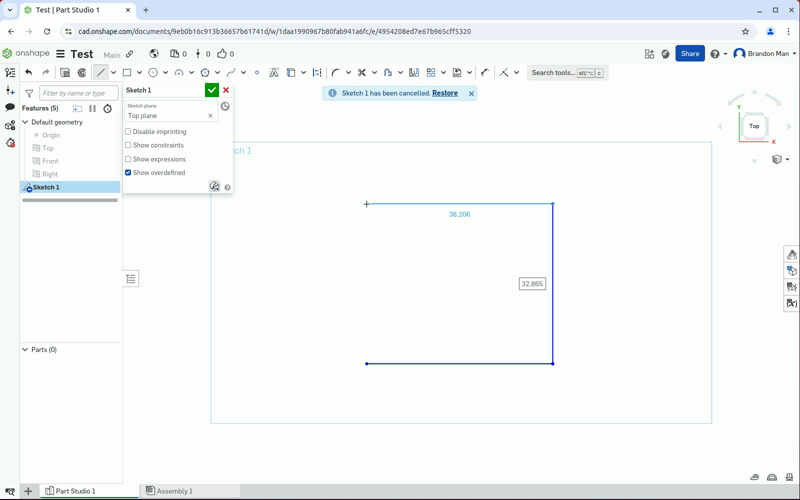
key_down(shift)
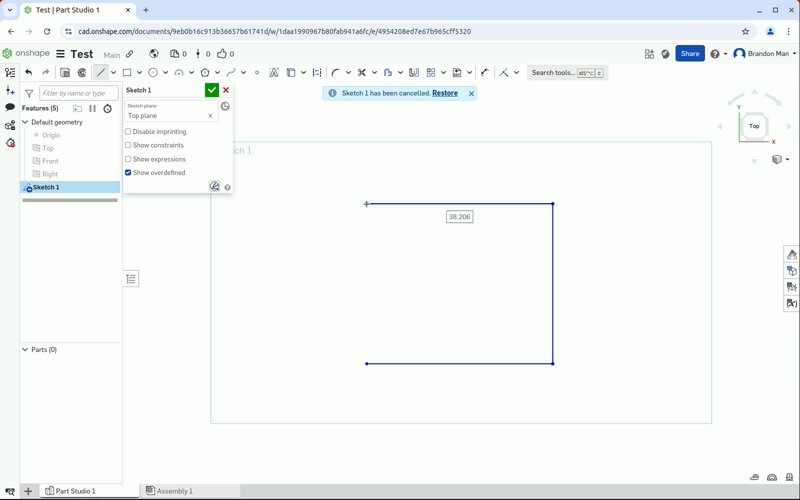
mouse_move(366, 363)
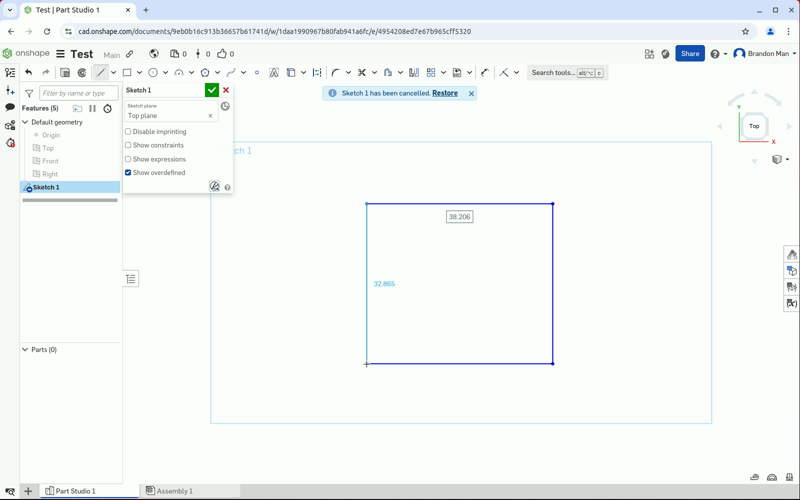
key_up(shift)
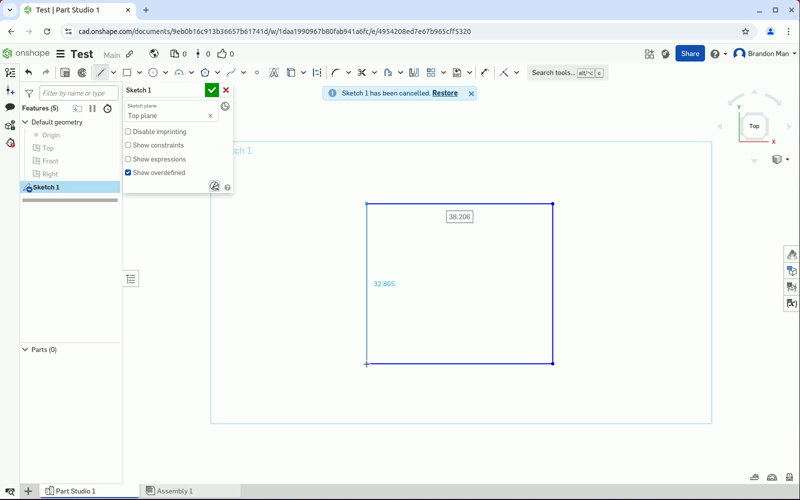
click(366, 363)
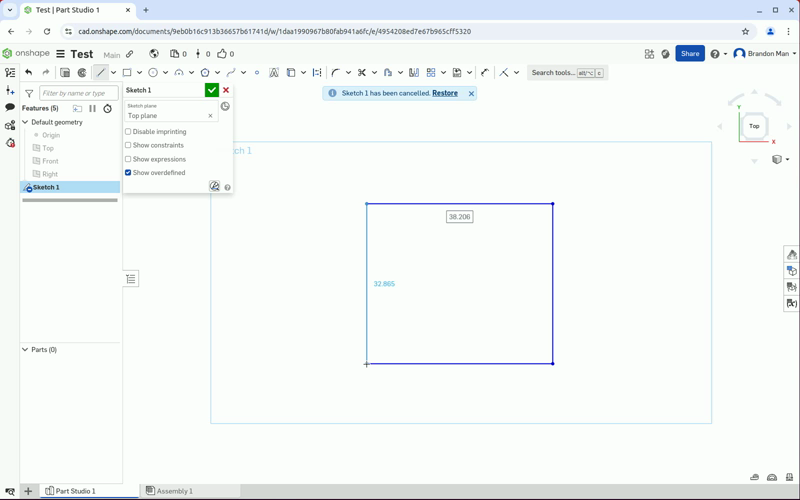
key(esc)
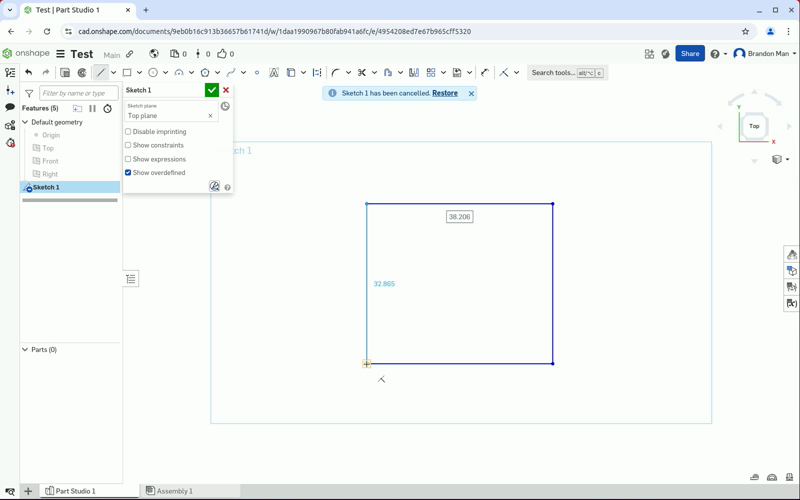
mouse_move(413, 277)
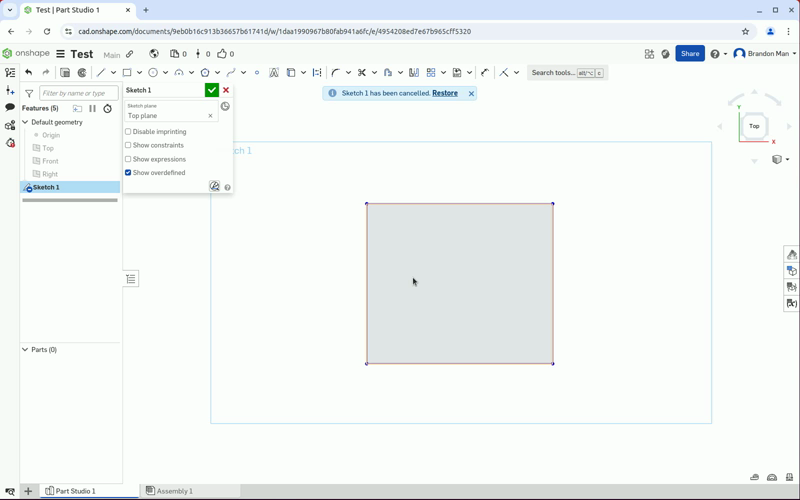
click(413, 277)
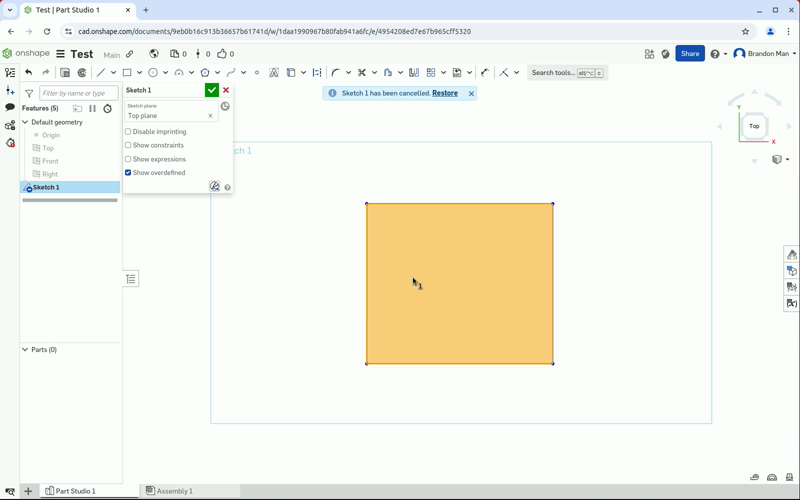
mouse_move(73, 352)
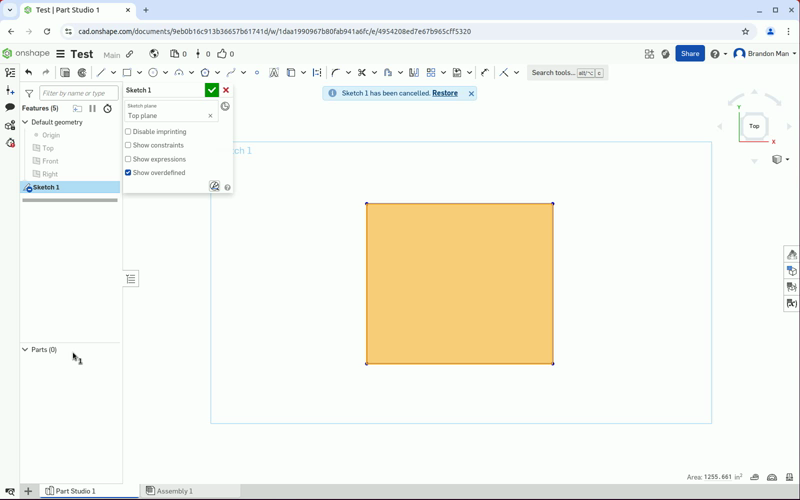
key(shift+y)
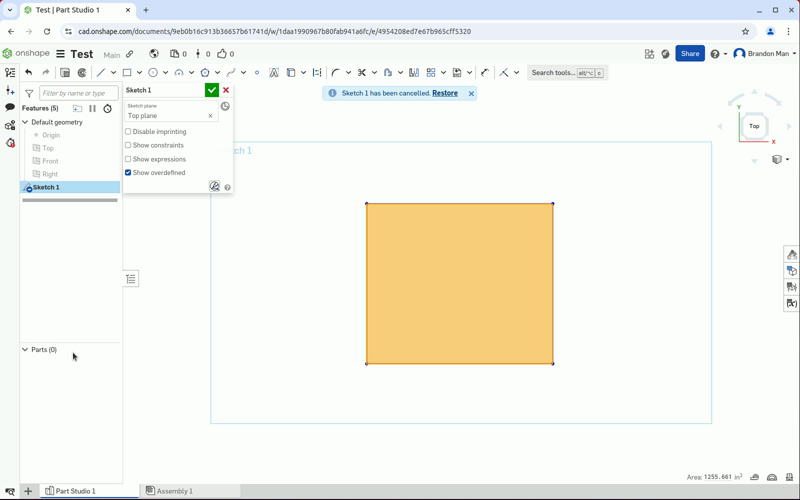
key(shift+e)
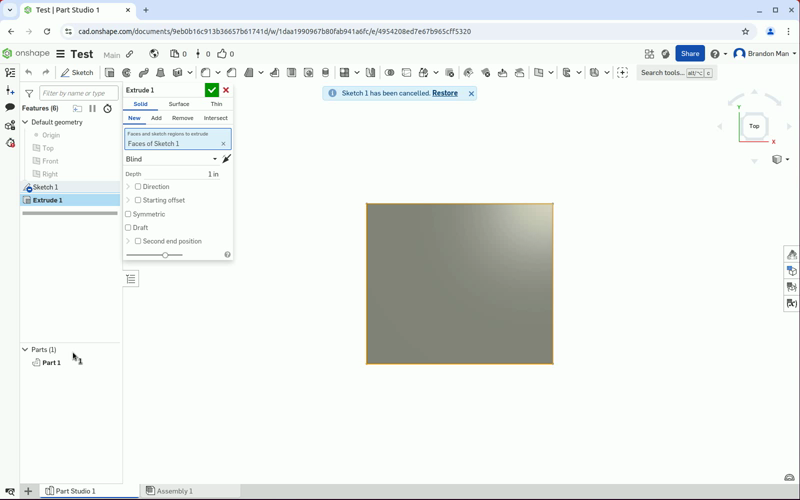
mouse_move(143, 106)
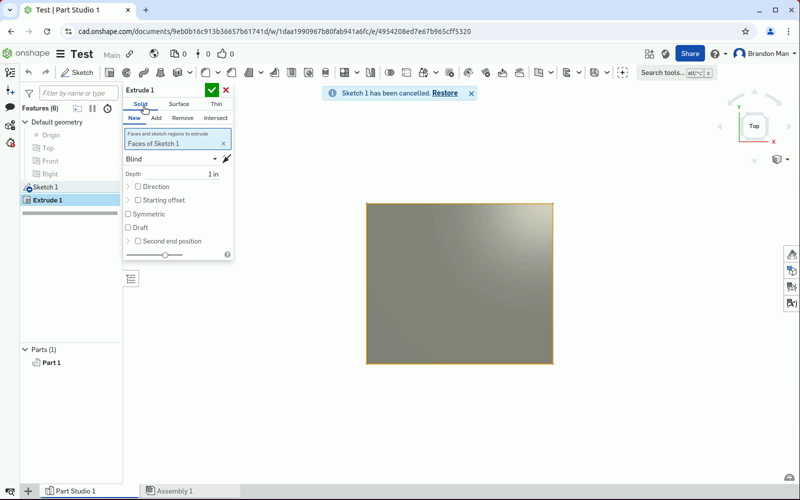
click(143, 106)
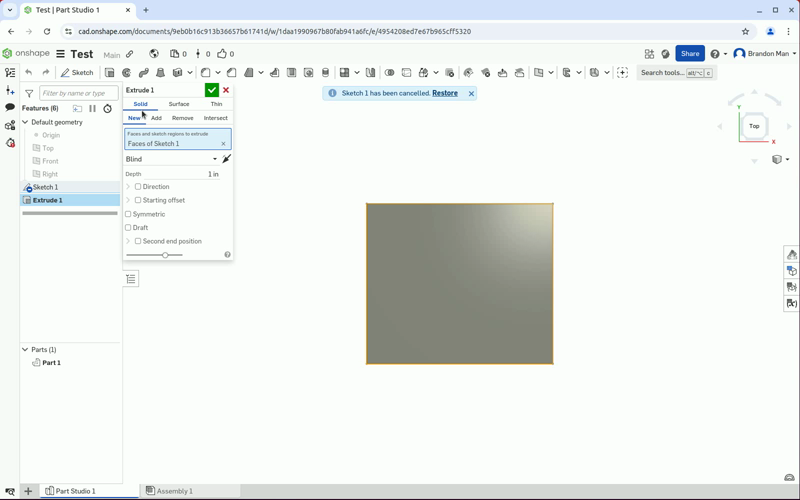
mouse_move(137, 120)
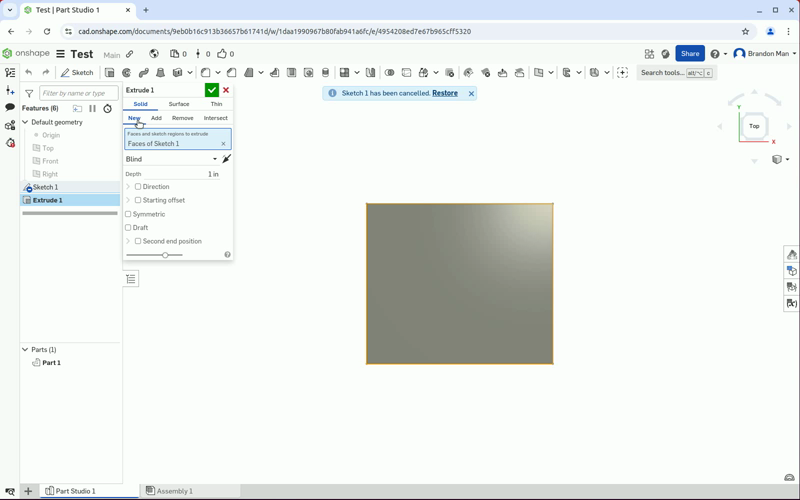
click(137, 120)
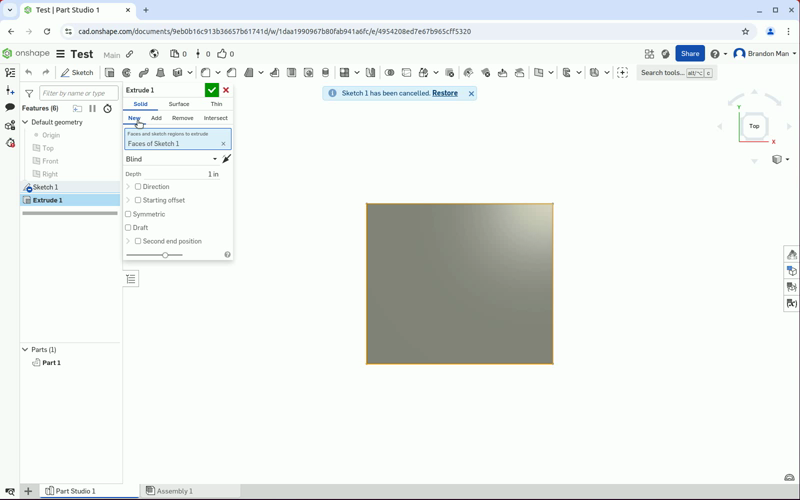
key(tab, 4)
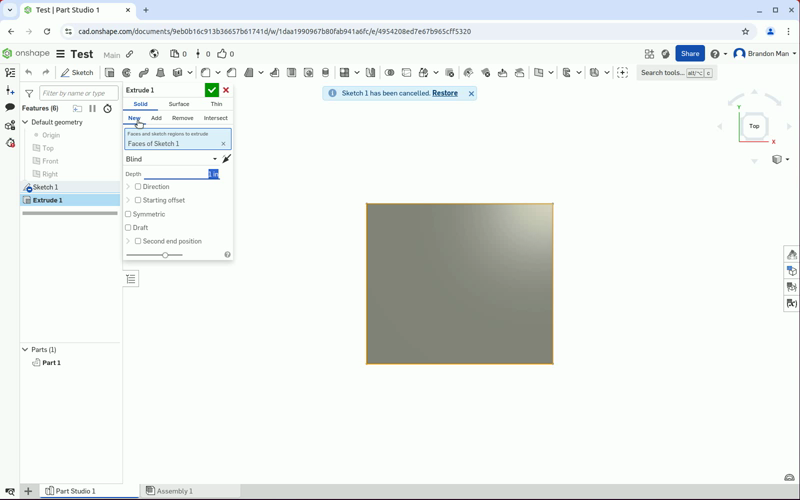
text(7.221)
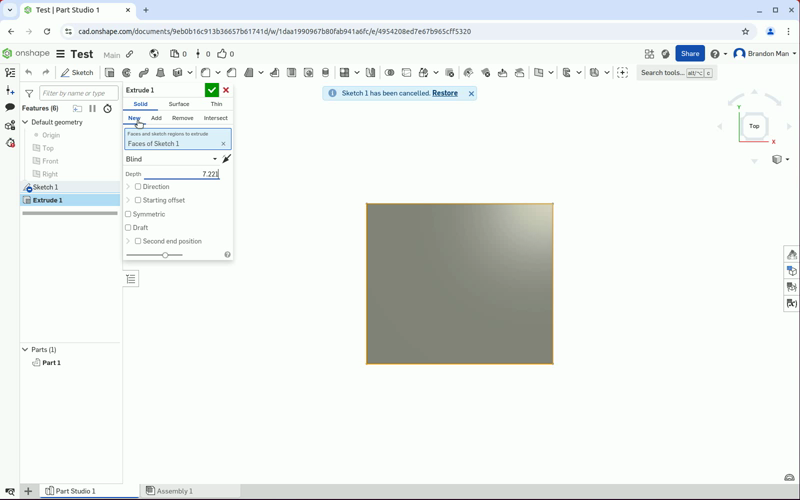
key(enter)
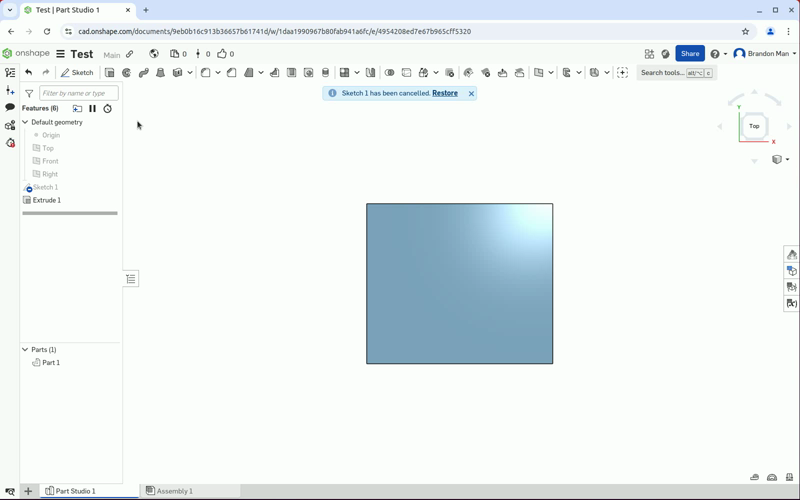
key(shift+h)
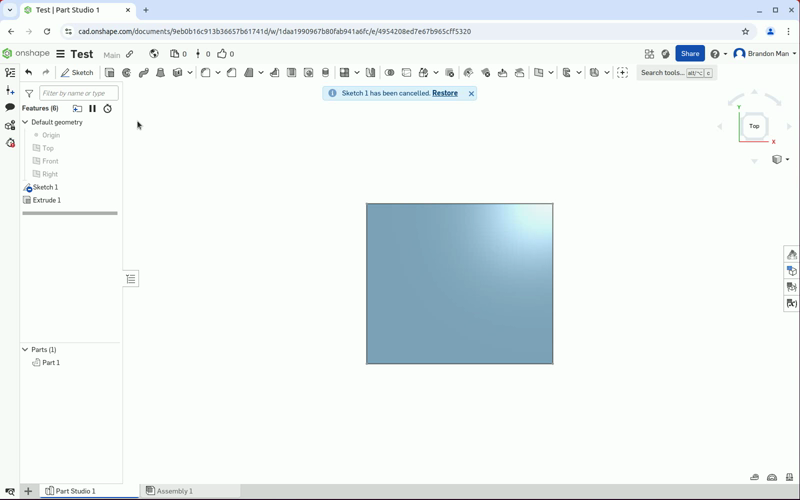
key(shift+h)
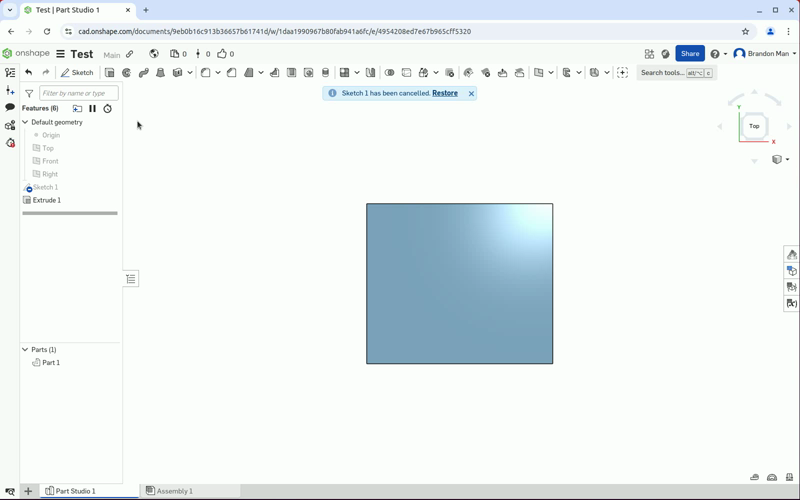
mouse_move(73, 189)
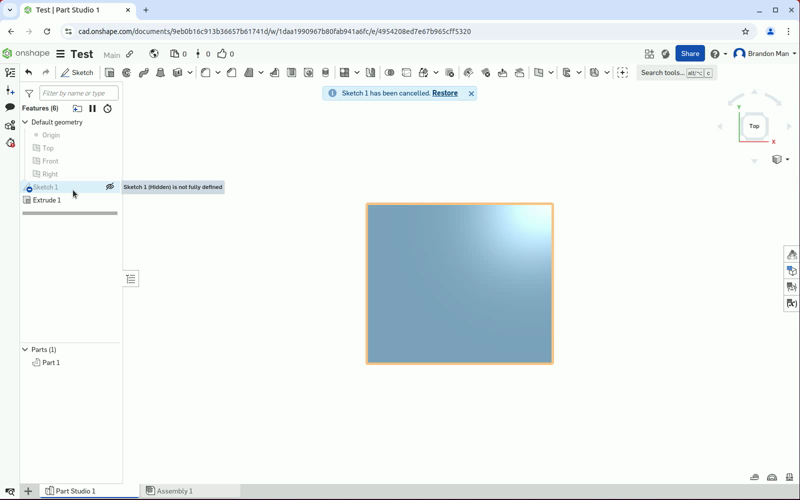
click(73, 189)
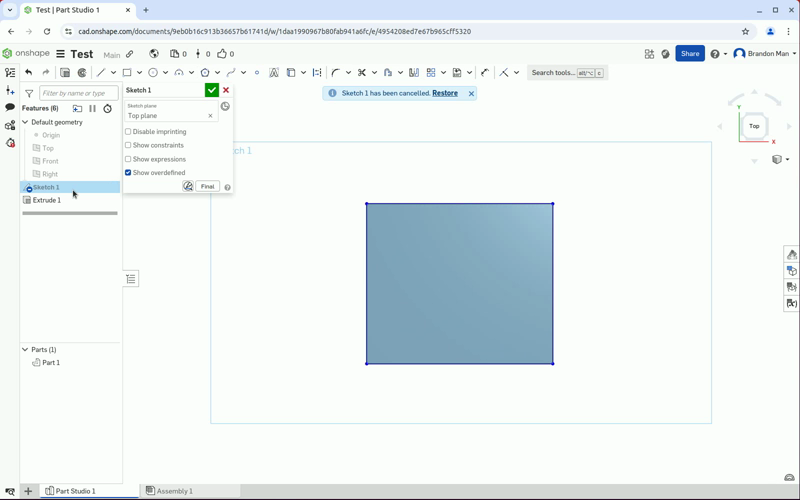
mouse_move(229, 92)
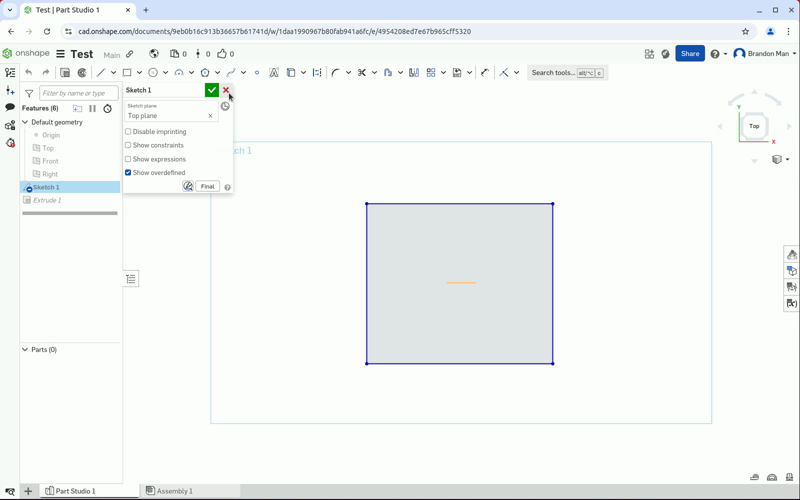
click(229, 92)
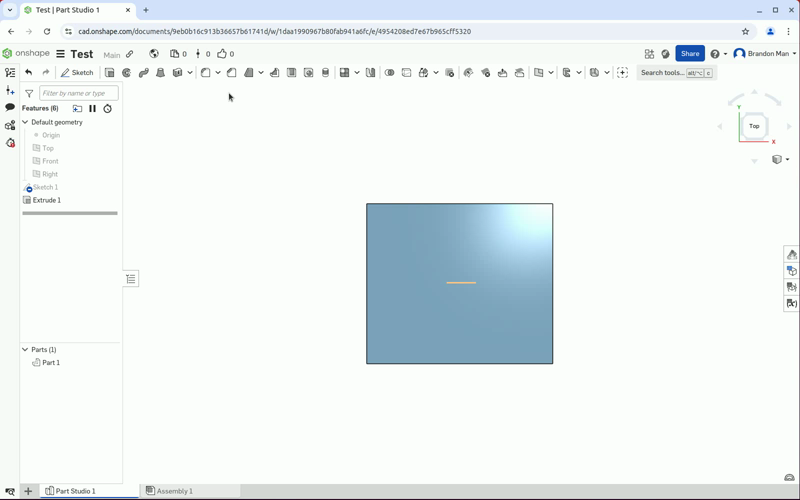
mouse_move(541, 75)
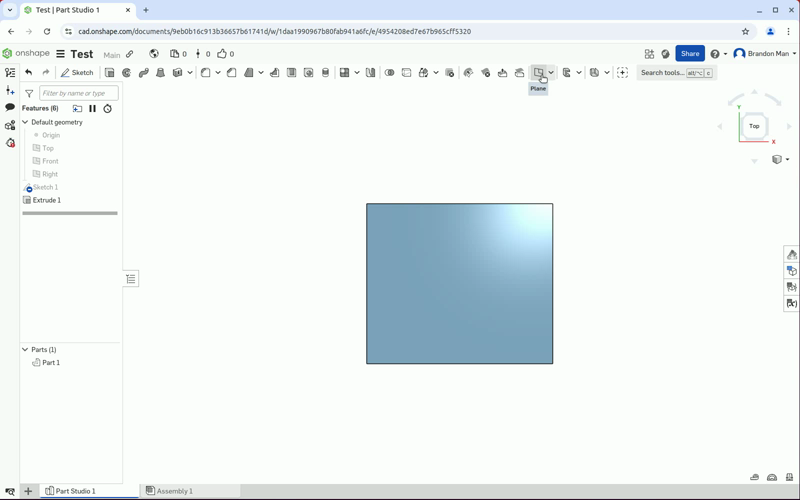
click(541, 75)
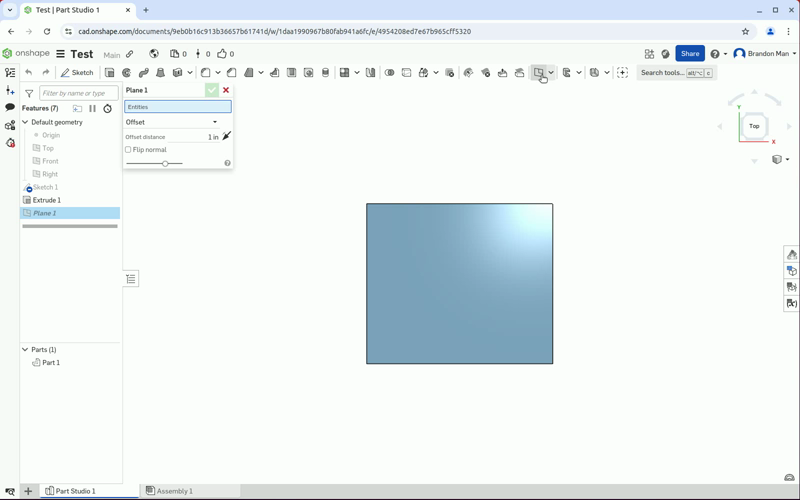
mouse_move(73, 150)
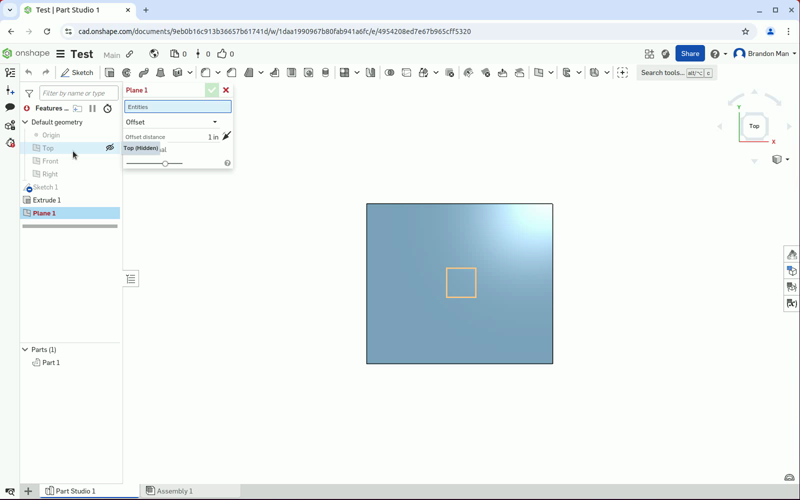
click(73, 150)
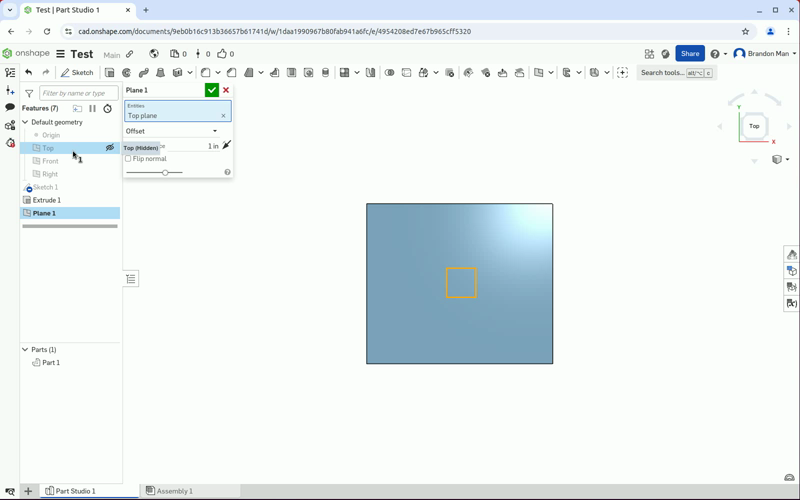
key(tab, 2)
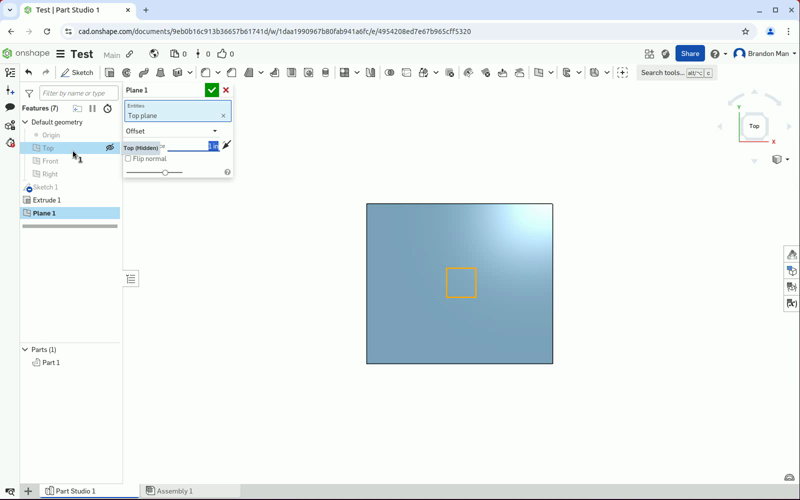
text(7.21)
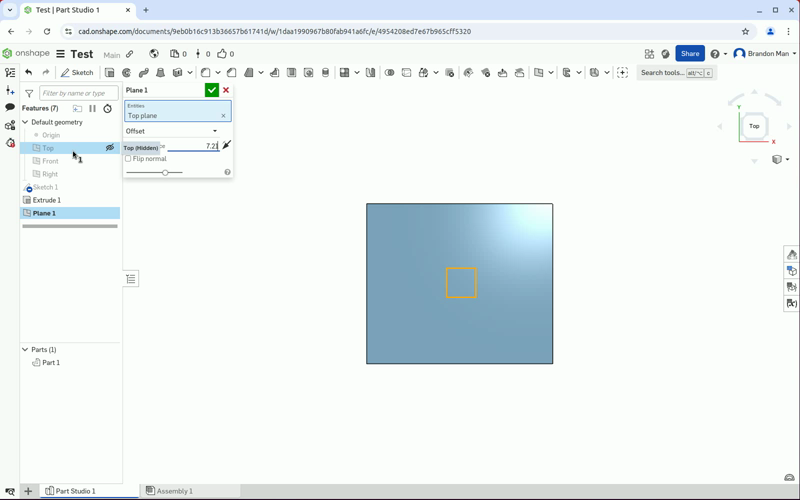
key(enter, 2)
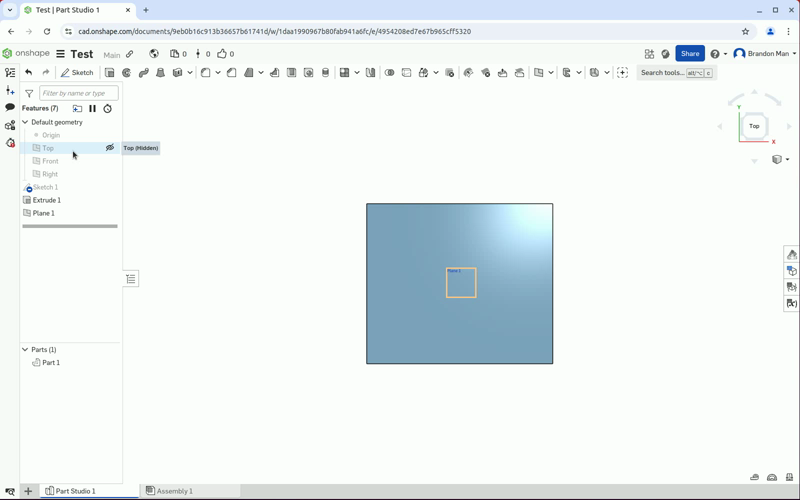
key(shift+s)
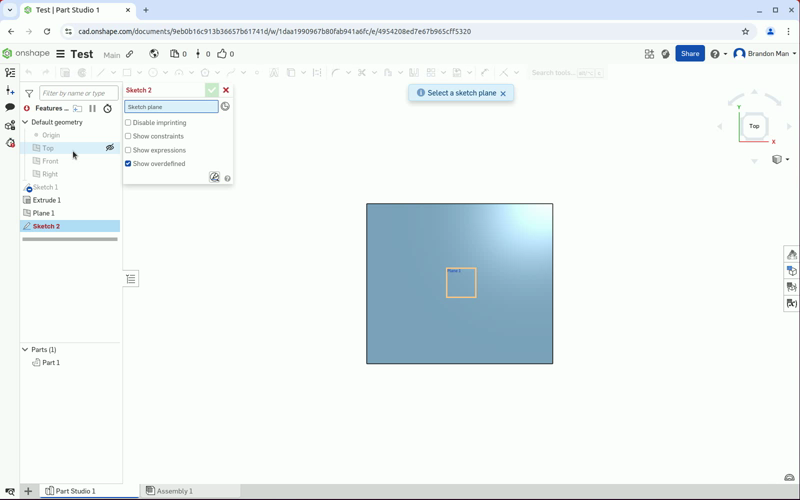
mouse_move(73, 215)
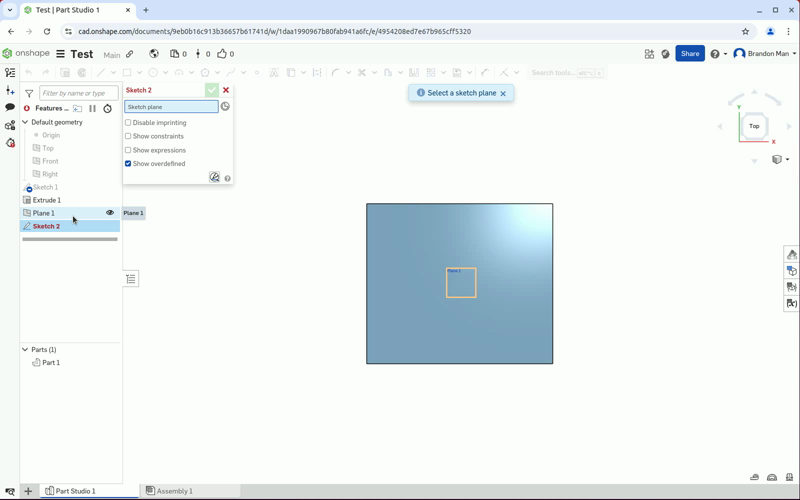
click(73, 215)
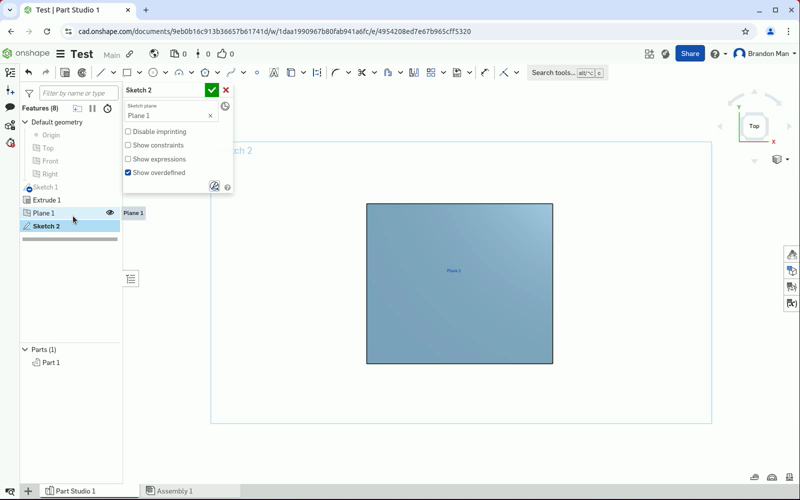
mouse_move(73, 352)
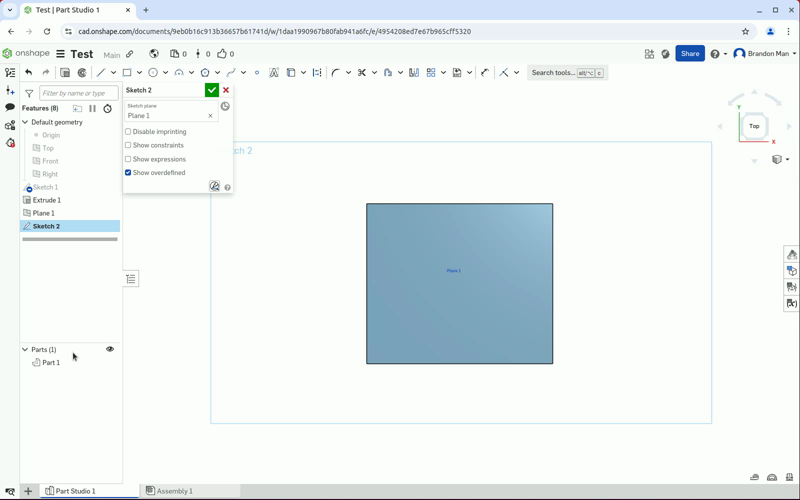
key(y)
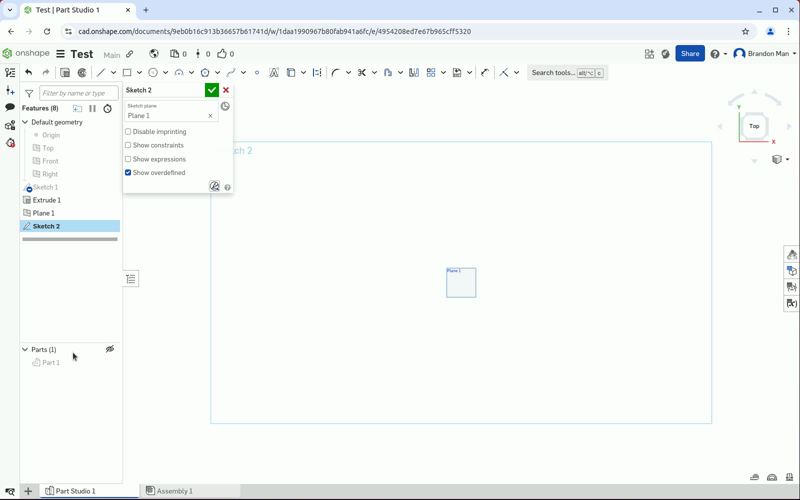
key(l)
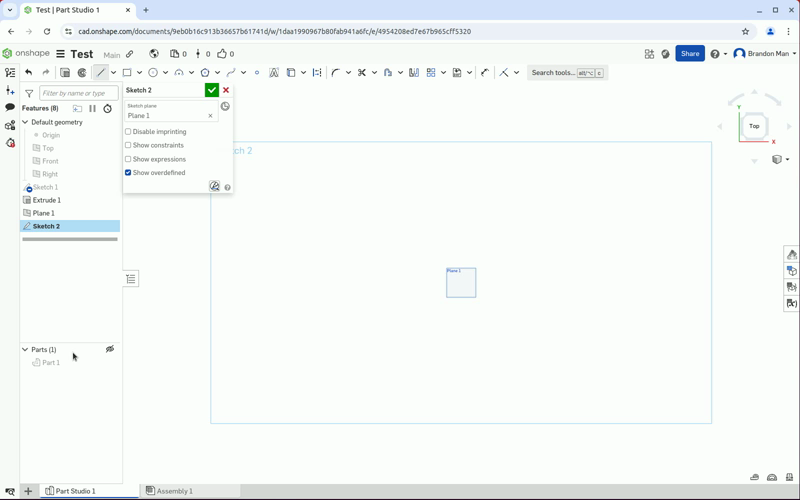
key_down(shift)
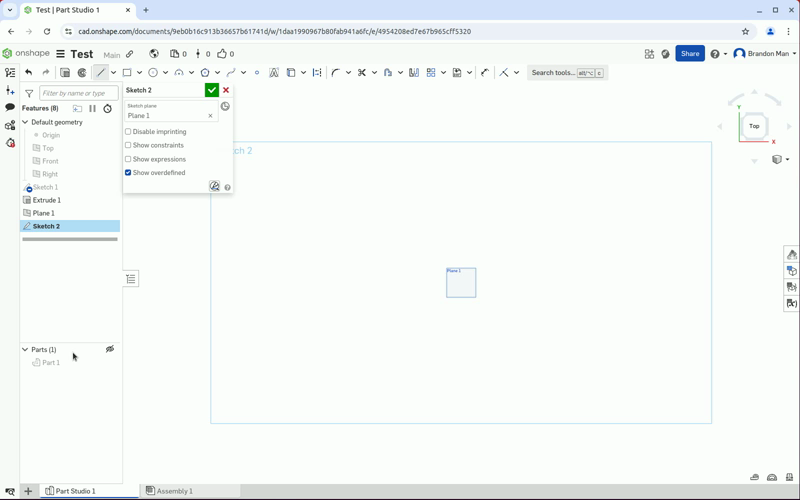
mouse_move(377, 354)
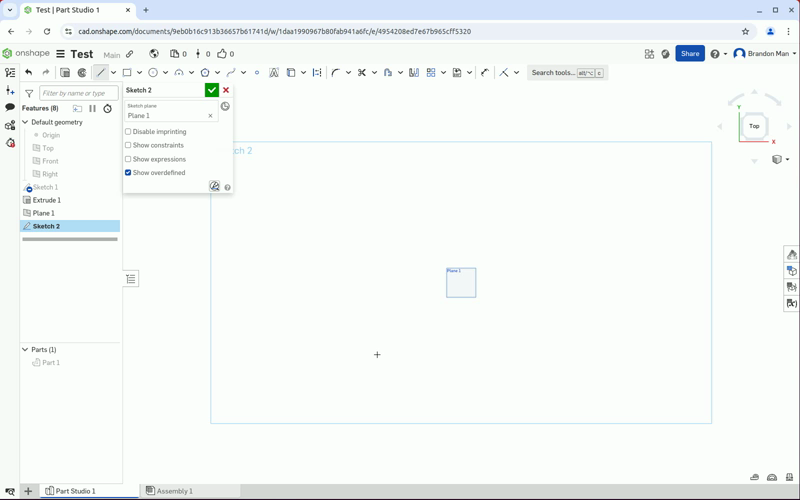
click(377, 354)
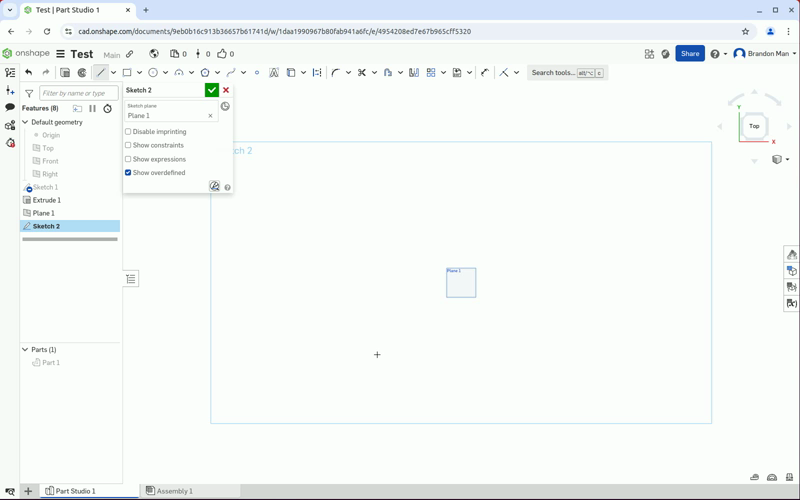
key_up(shift)
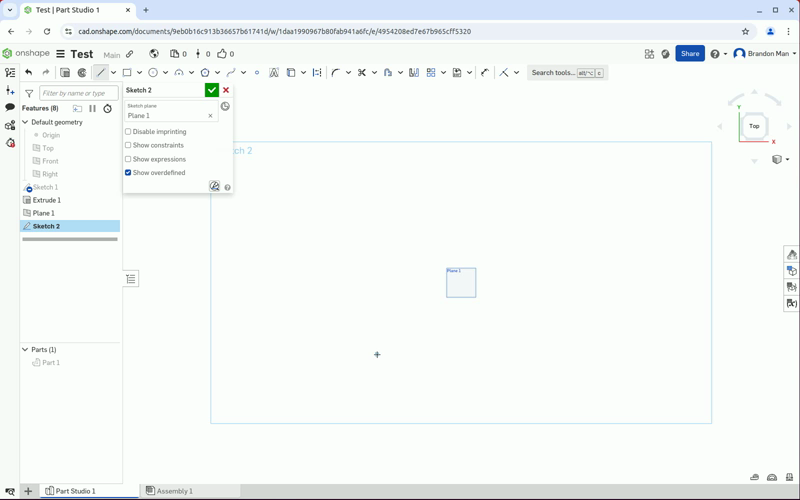
key_down(shift)
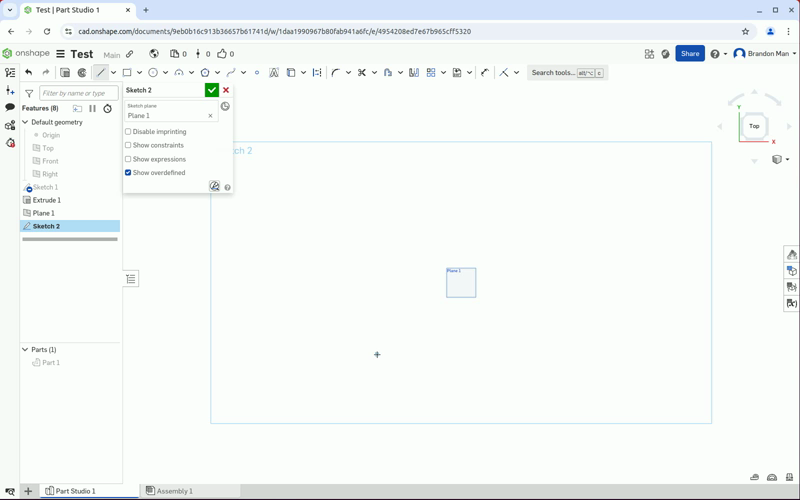
mouse_move(544, 354)
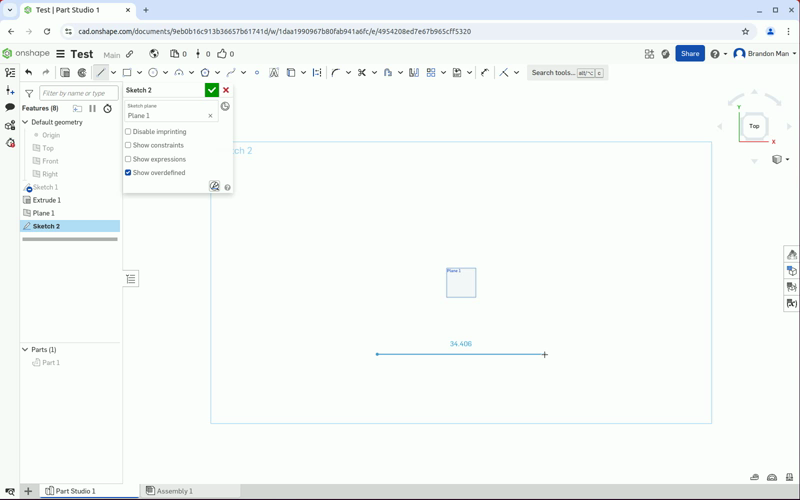
click(544, 354)
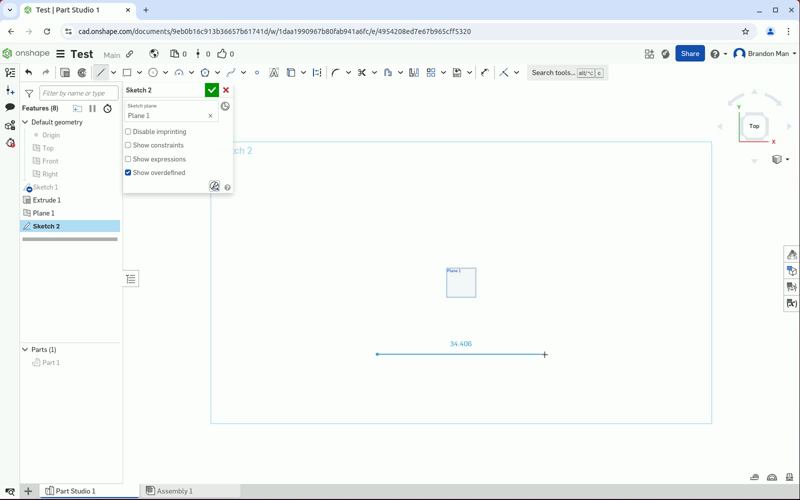
key_up(shift)
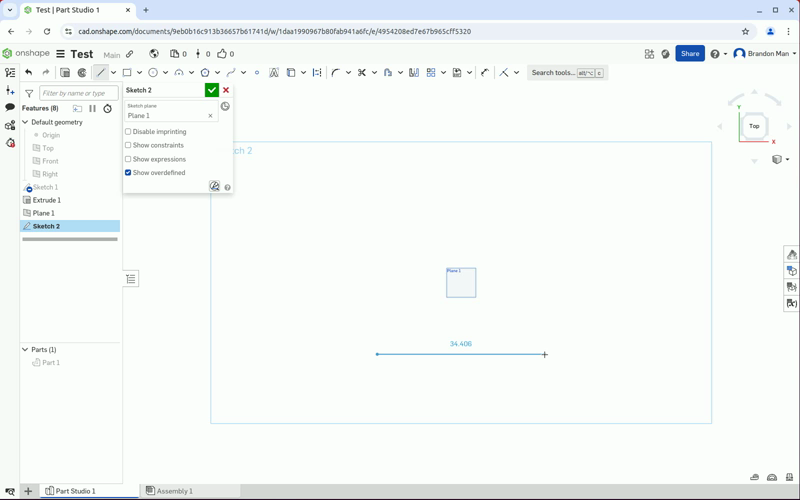
key_down(shift)
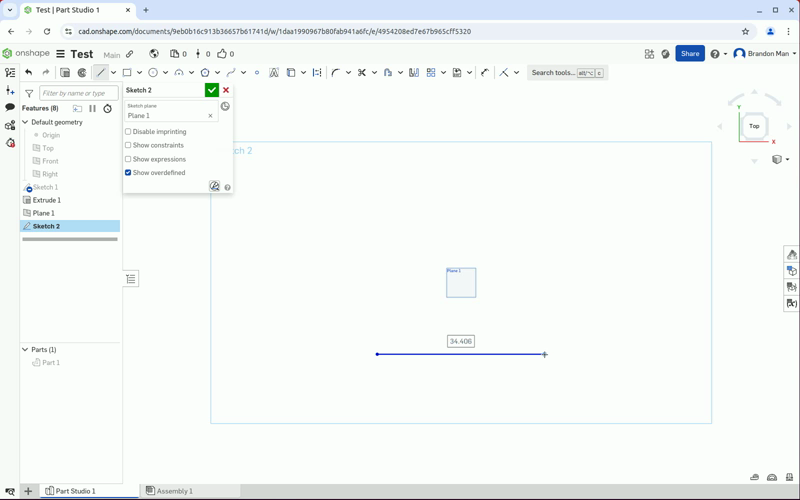
mouse_move(544, 212)
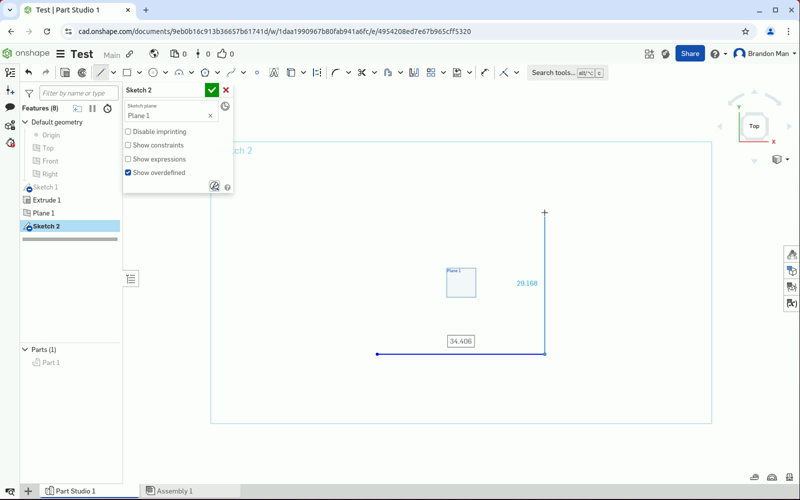
click(544, 212)
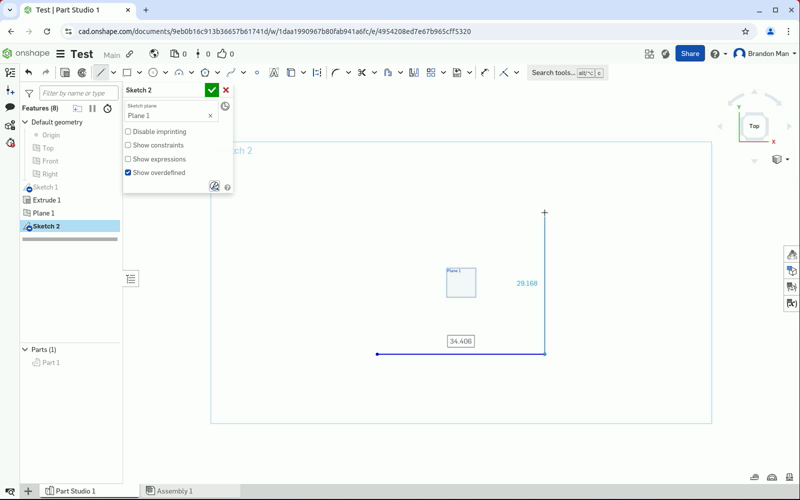
key_up(shift)
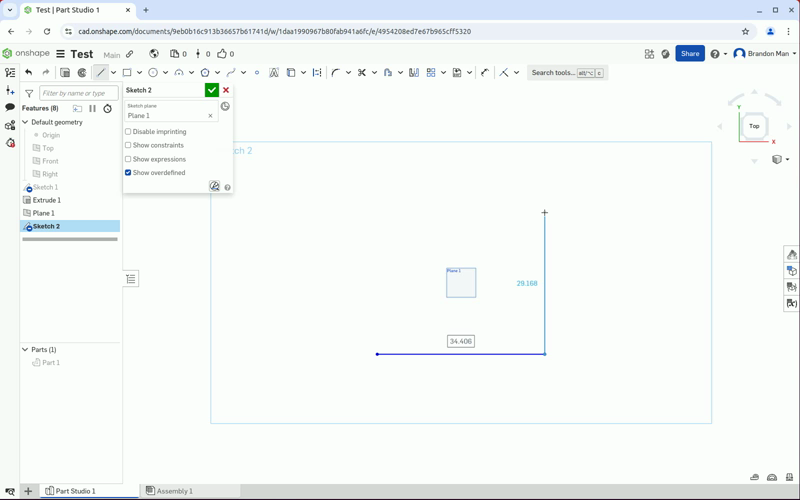
key_down(shift)
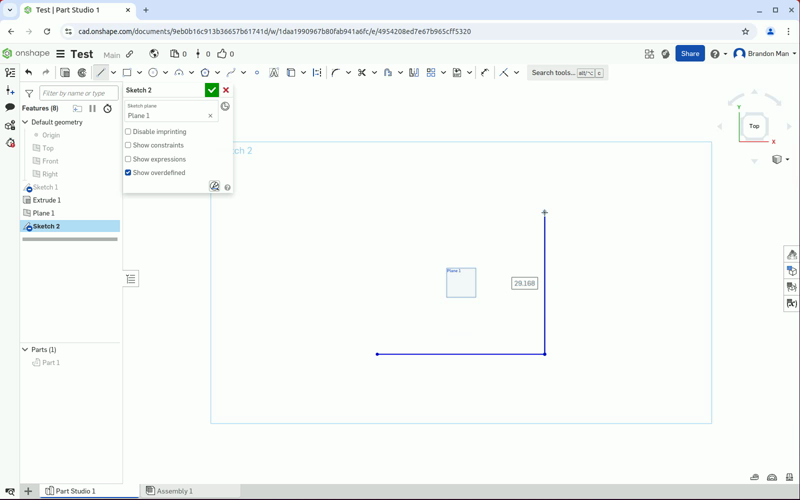
mouse_move(377, 212)
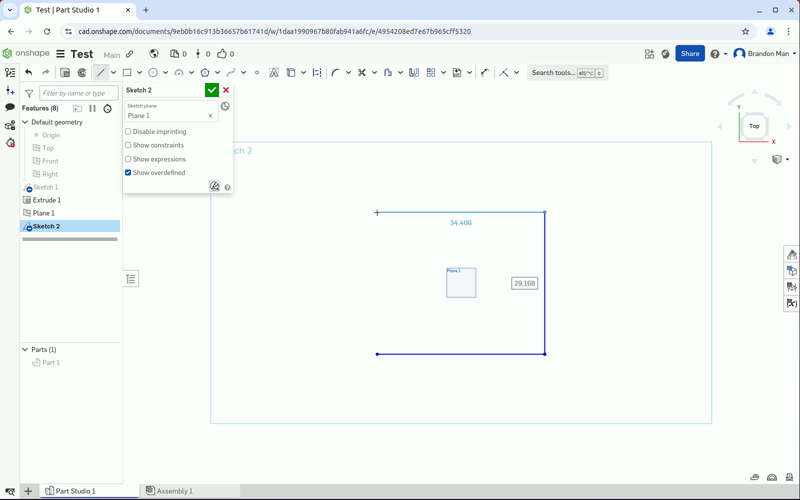
click(377, 212)
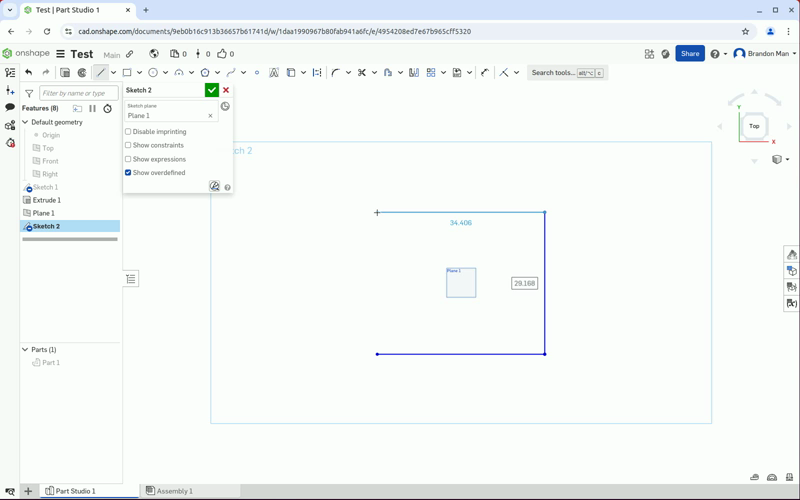
key_up(shift)
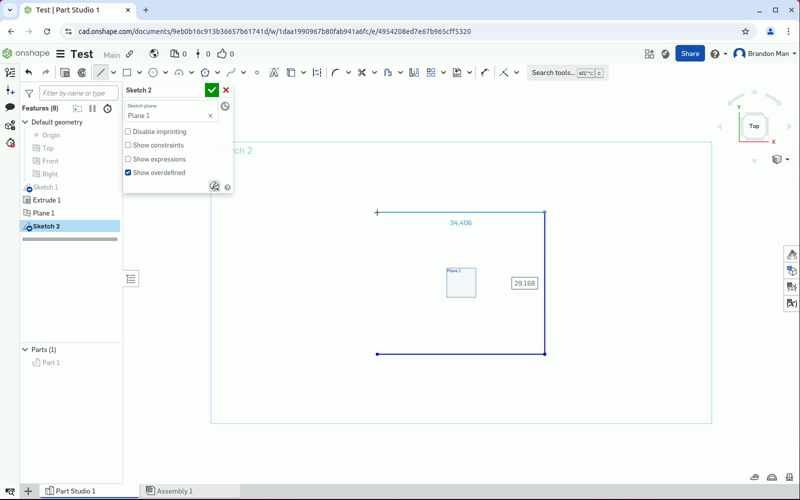
key_down(shift)
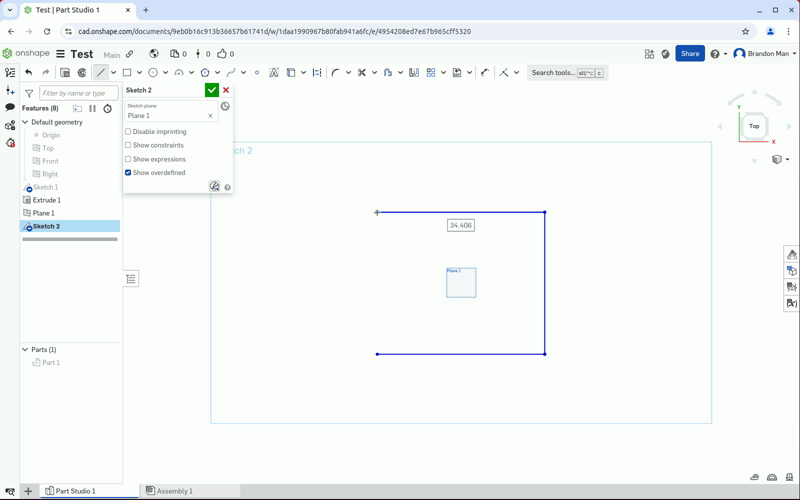
mouse_move(377, 354)
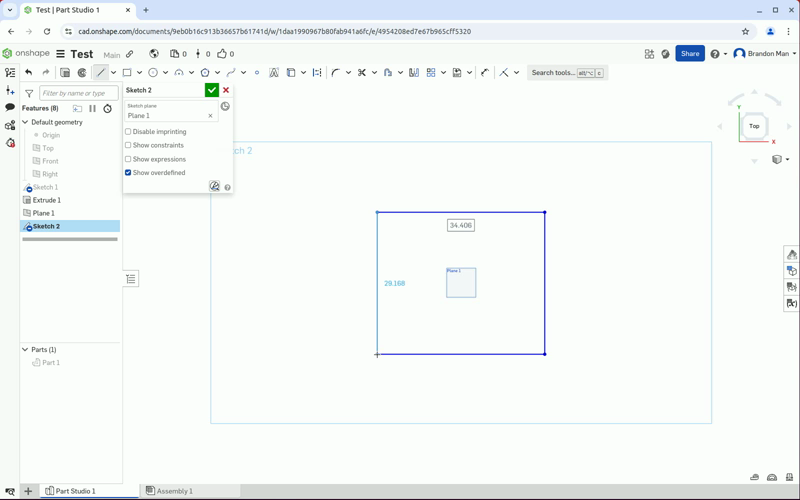
key_up(shift)
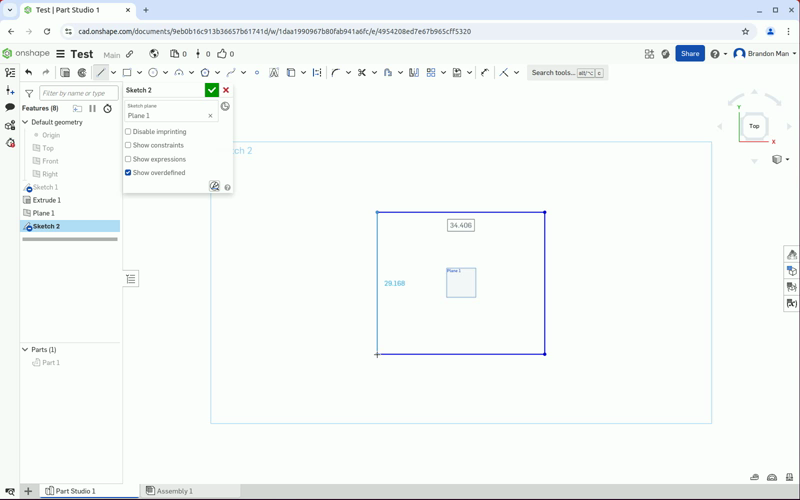
click(377, 354)
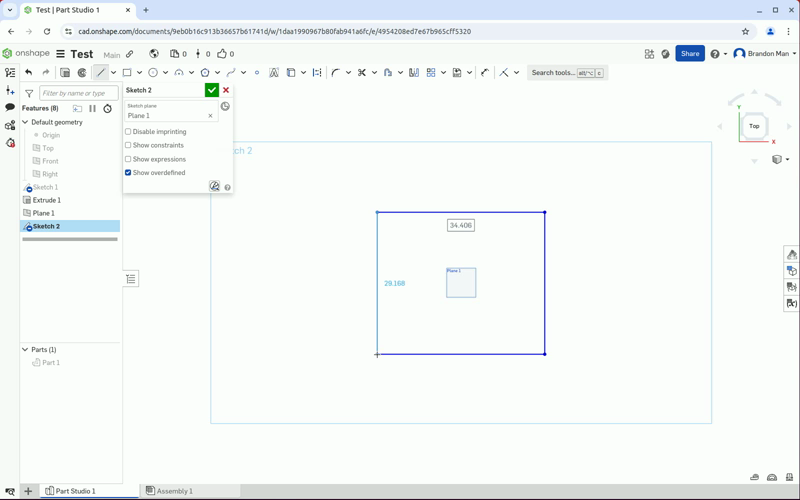
key(esc)
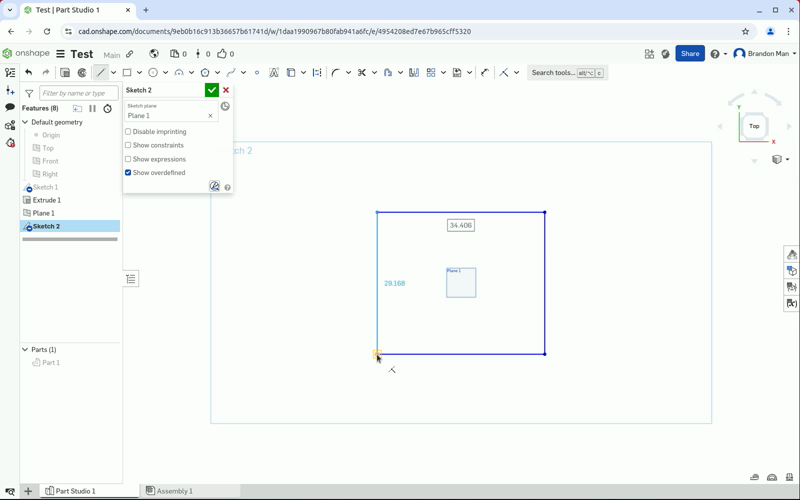
mouse_move(518, 246)
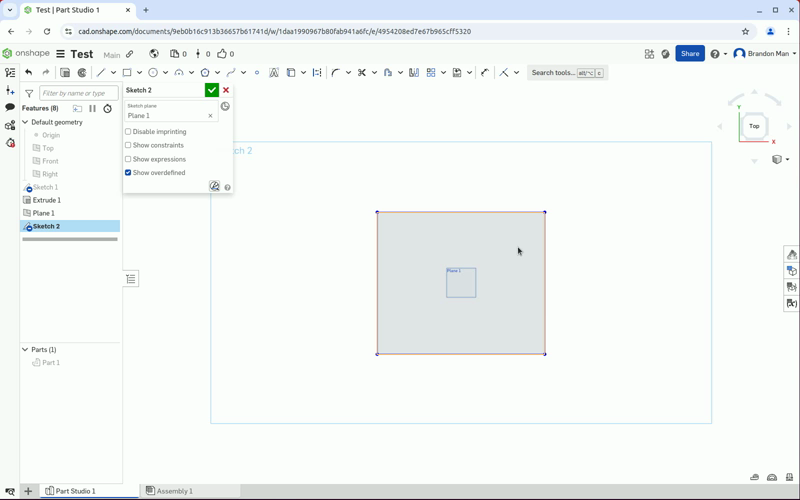
click(518, 246)
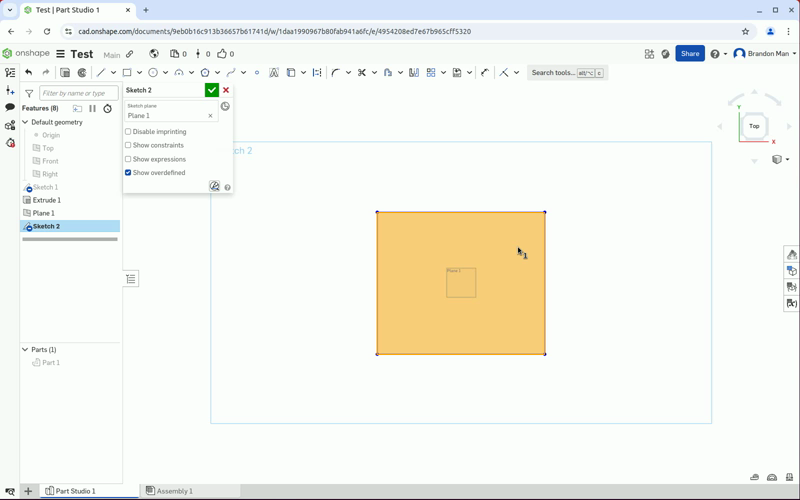
mouse_move(73, 352)
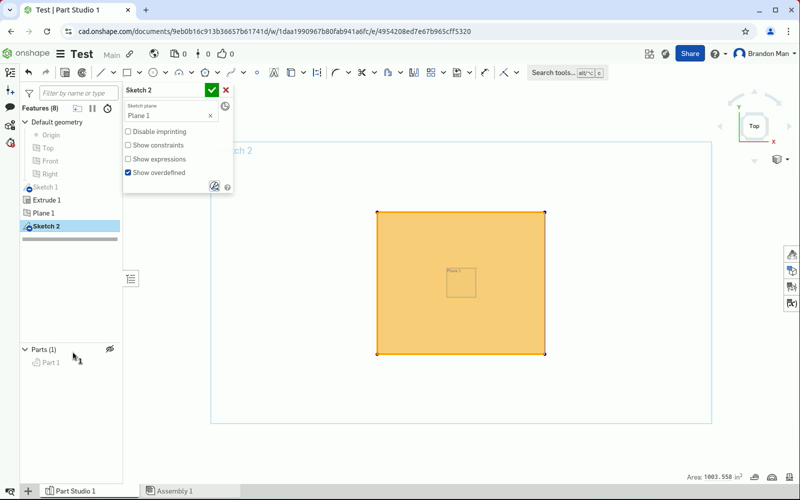
key(shift+y)
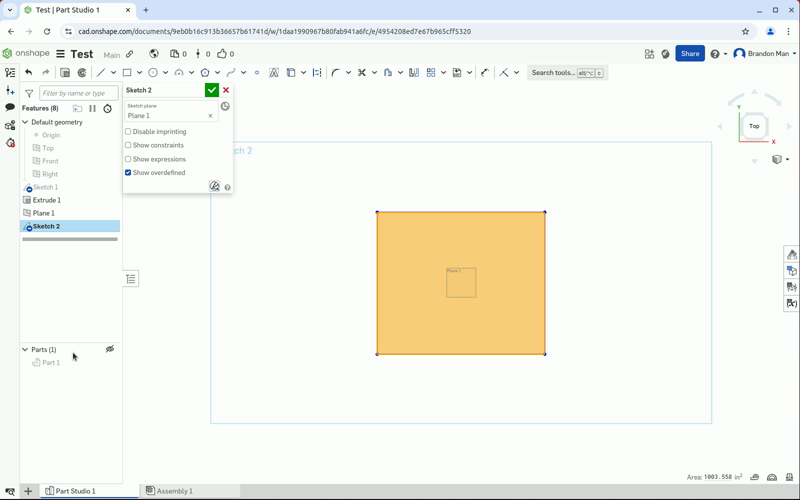
key(shift+e)
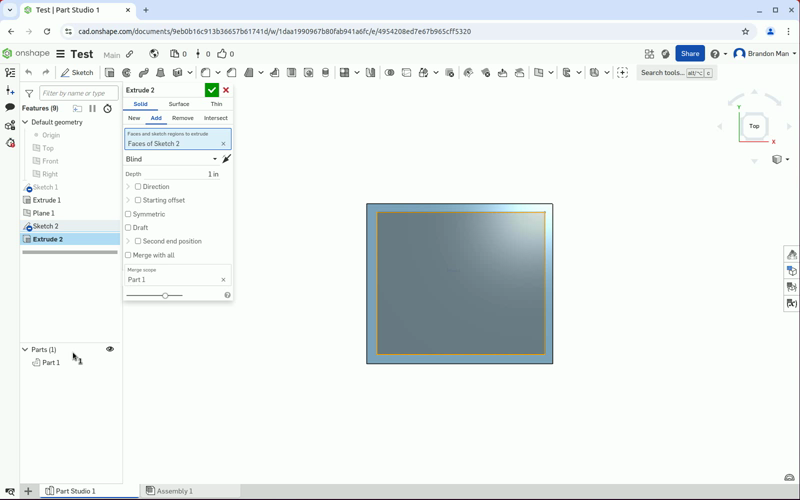
mouse_move(143, 106)
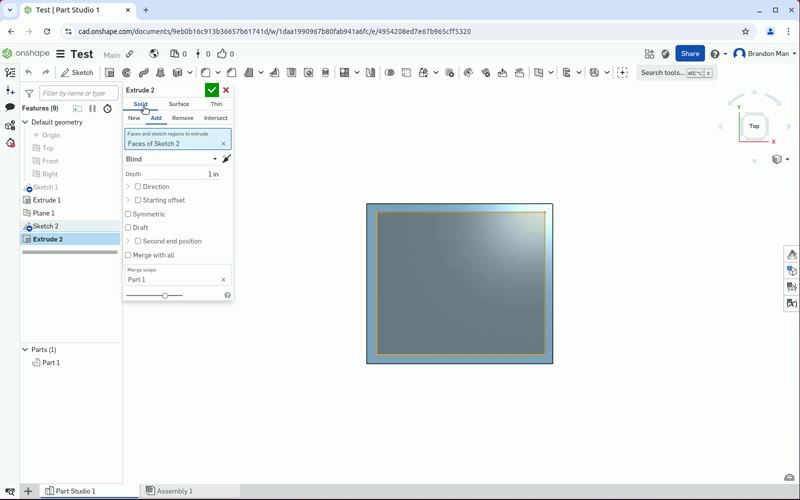
click(143, 106)
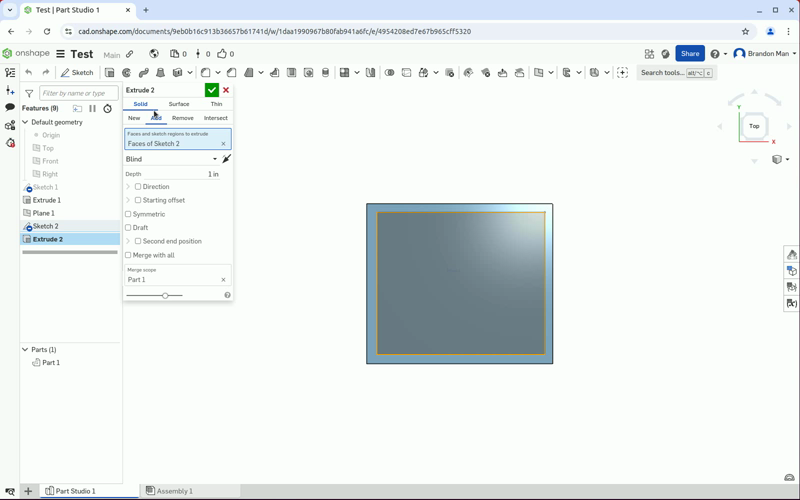
mouse_move(186, 120)
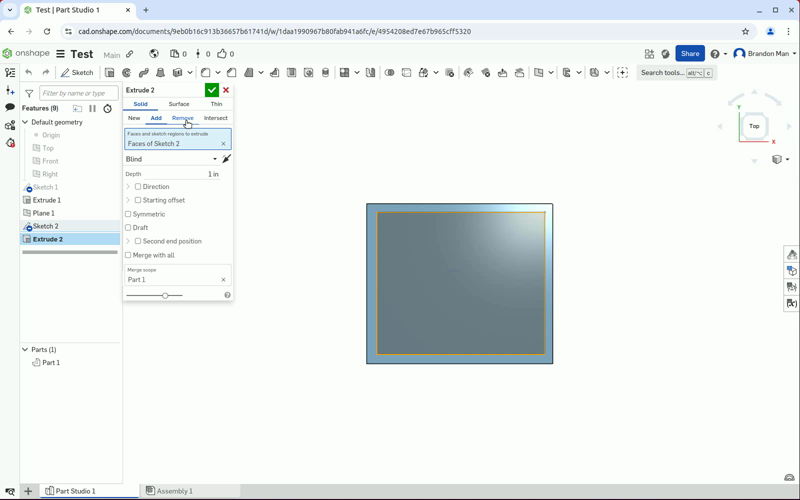
click(186, 120)
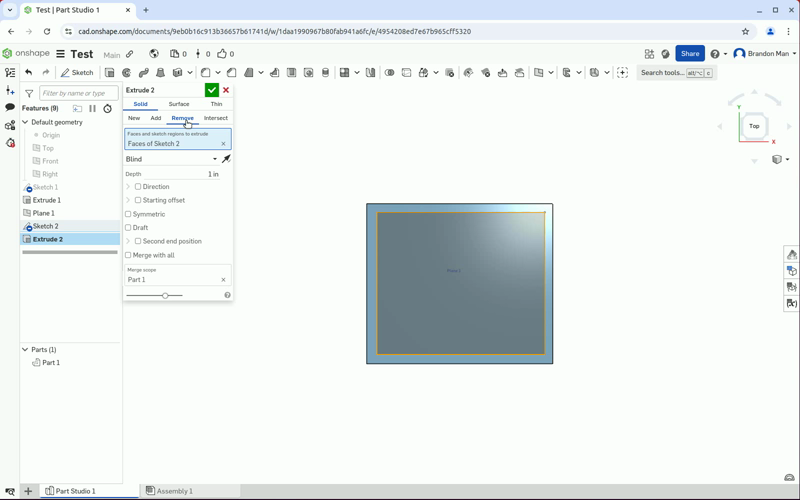
key(tab, 4)
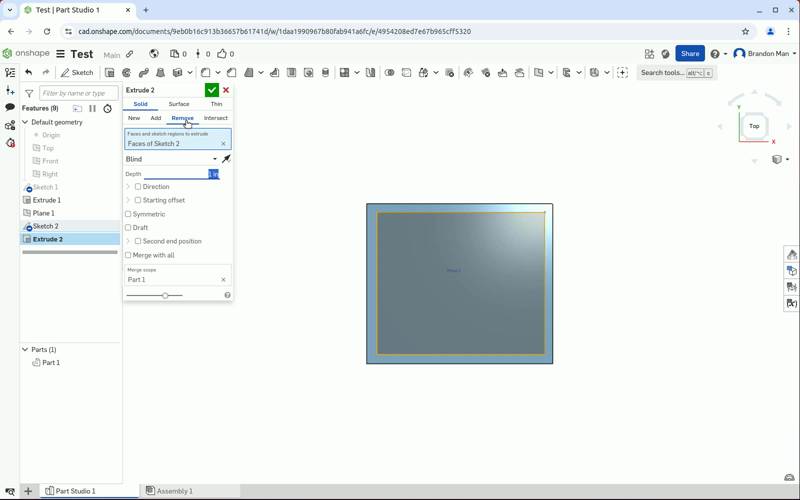
text(5.296)
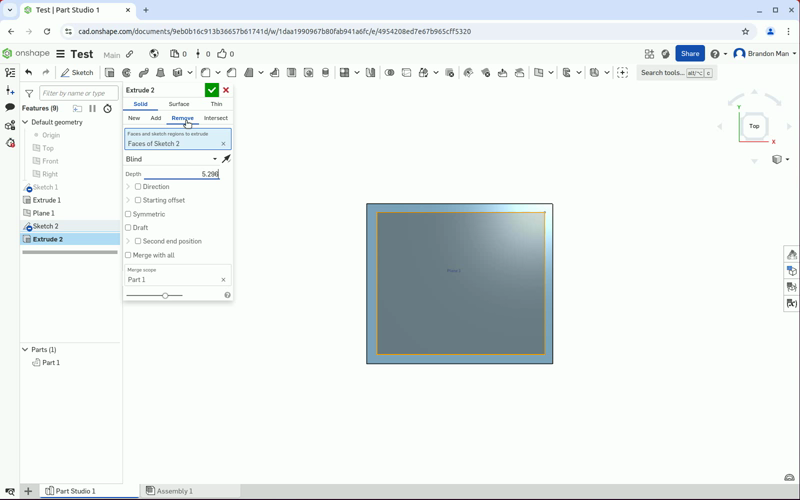
key(tab, 6)
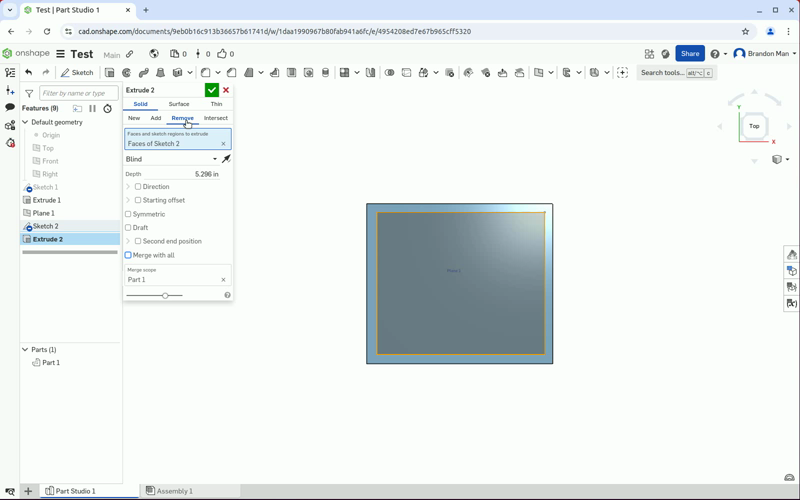
key(space)
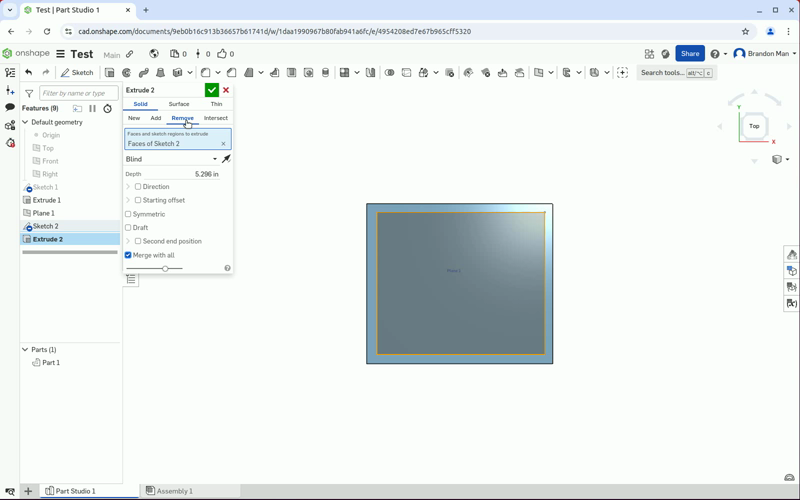
key(enter)
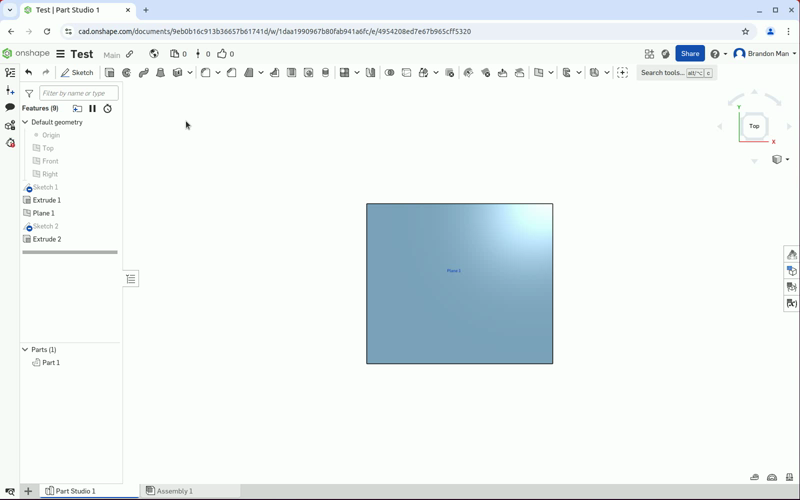
key(shift+h)
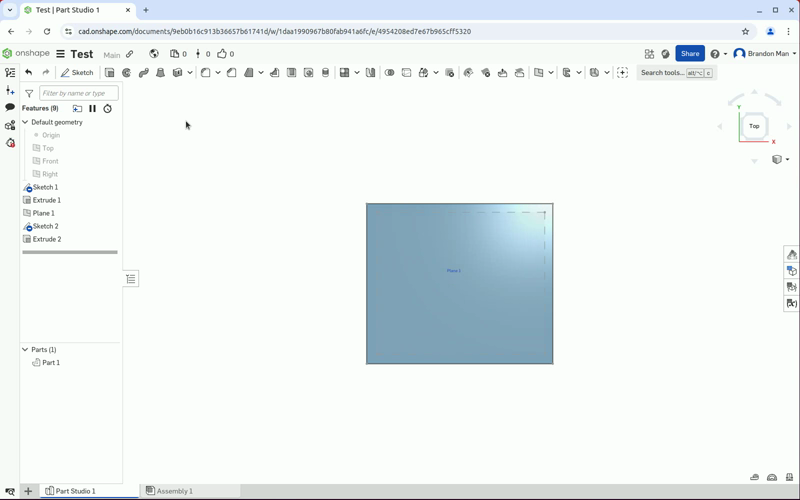
key(shift+h)
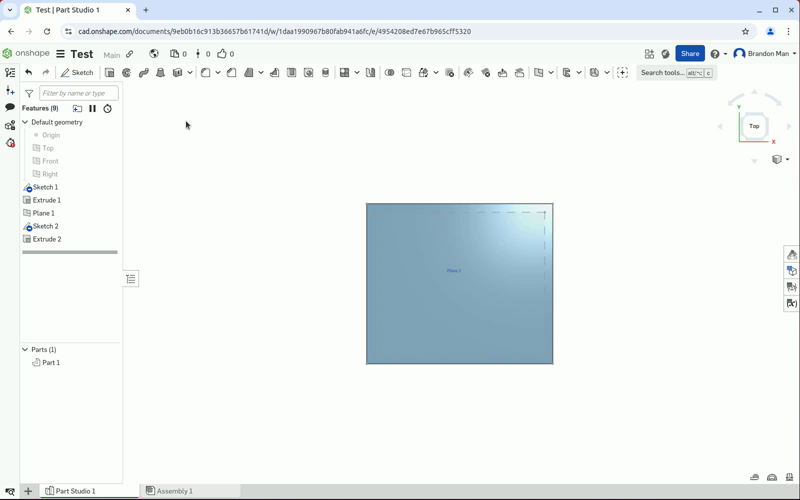
key(shift+7)
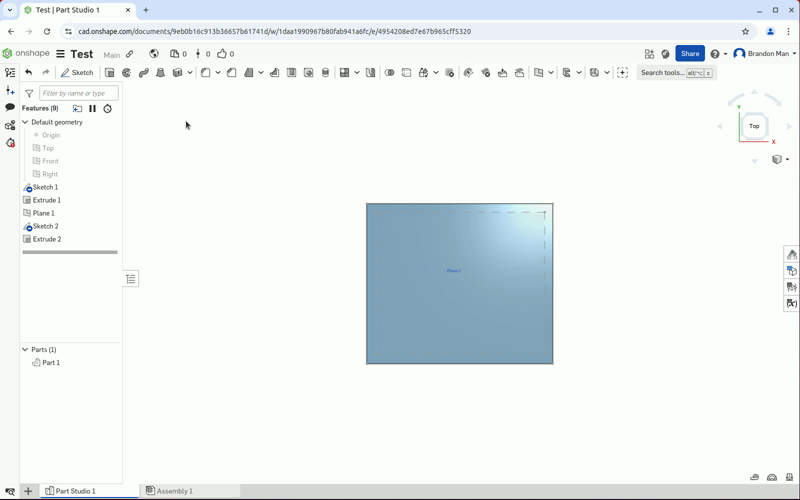
key(up, 3)
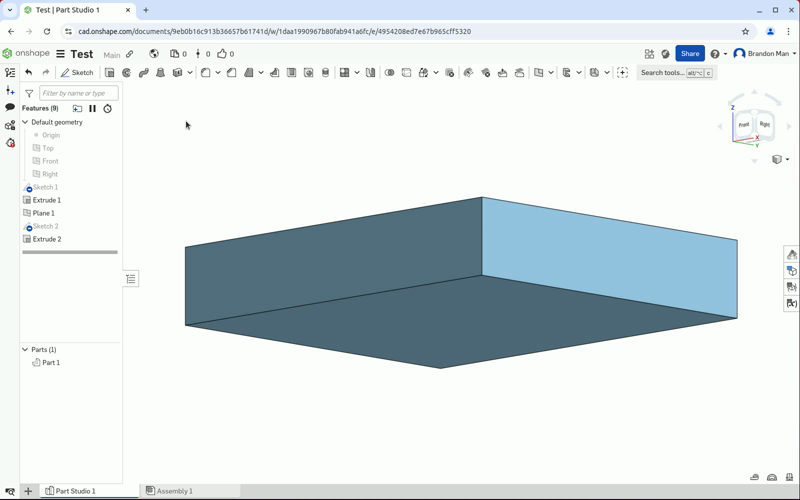
key(left, 3)
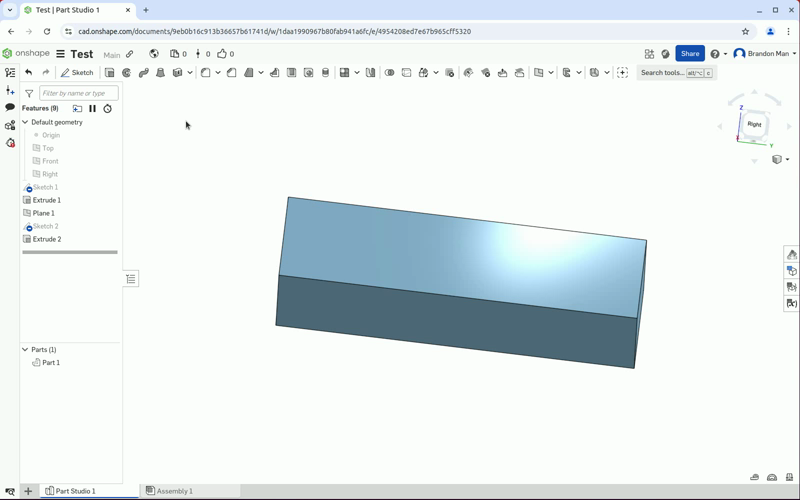
key(right, 3)
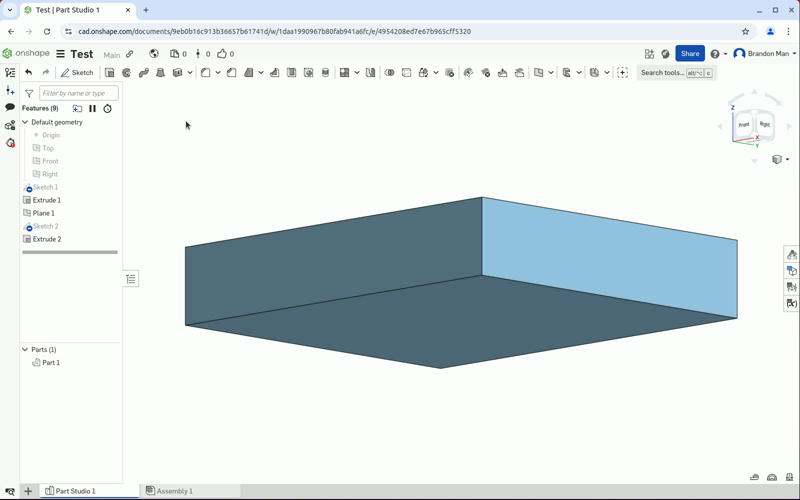
key(down, 3)
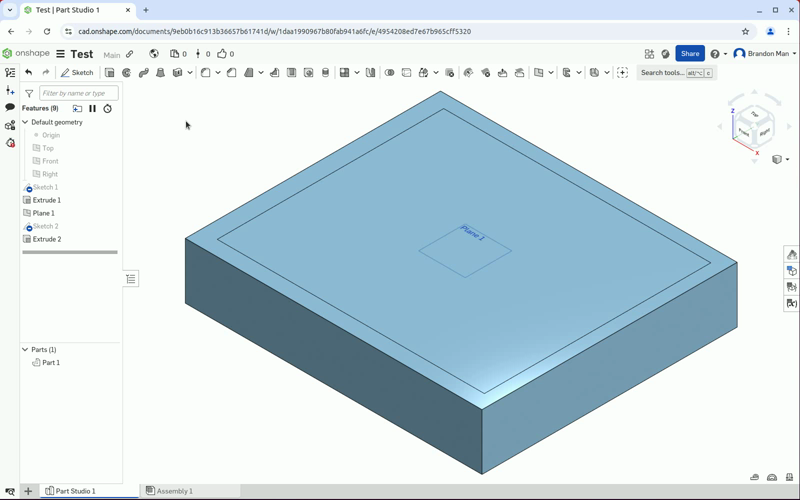
mouse_move(73, 189)
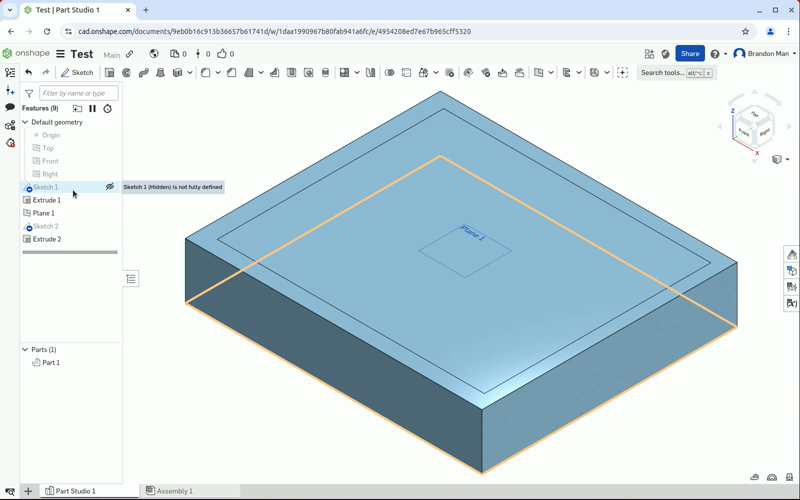
click(73, 189)